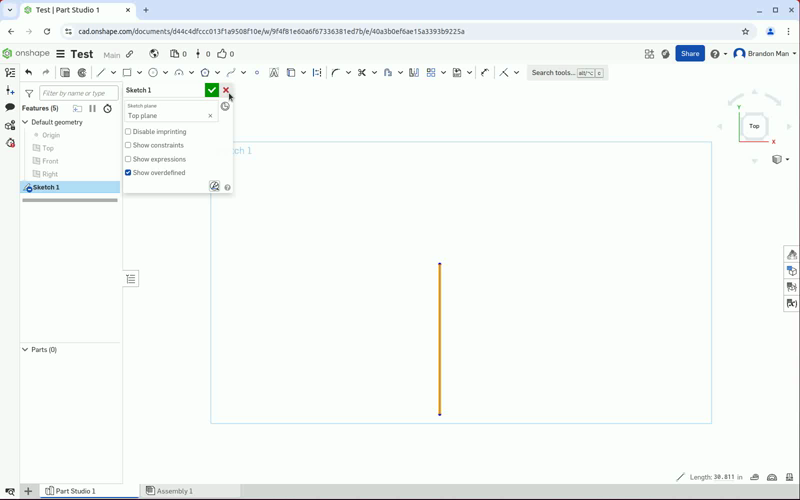
key(shift+h)
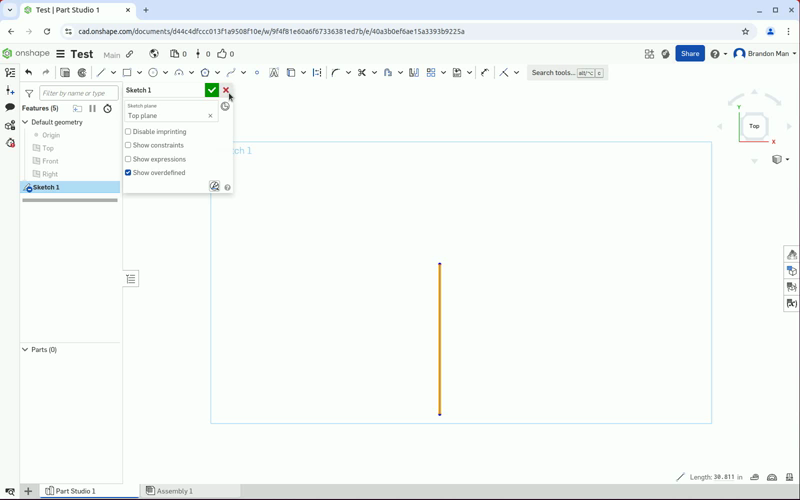
key(shift+s)
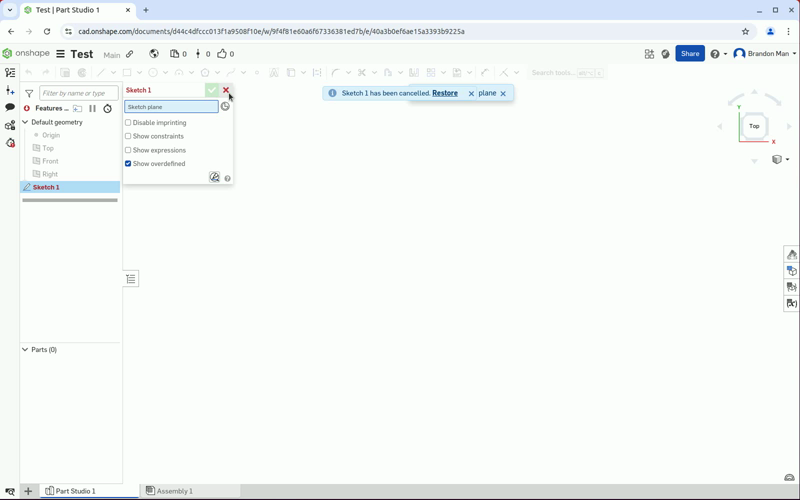
mouse_move(73, 150)
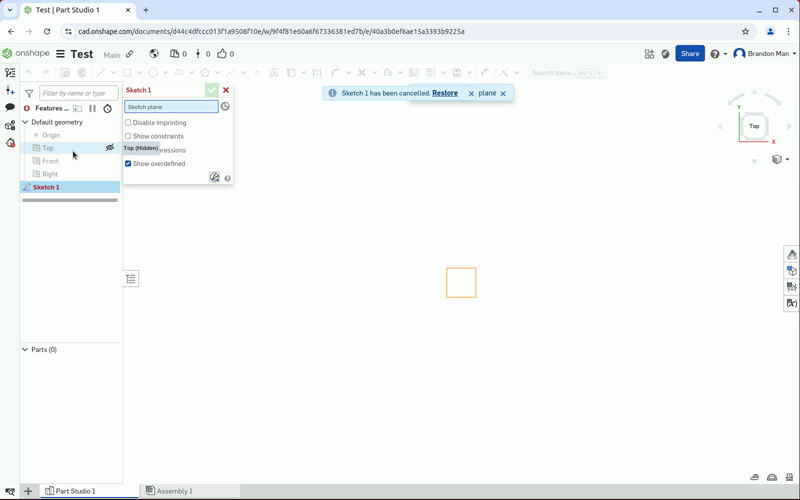
click(73, 150)
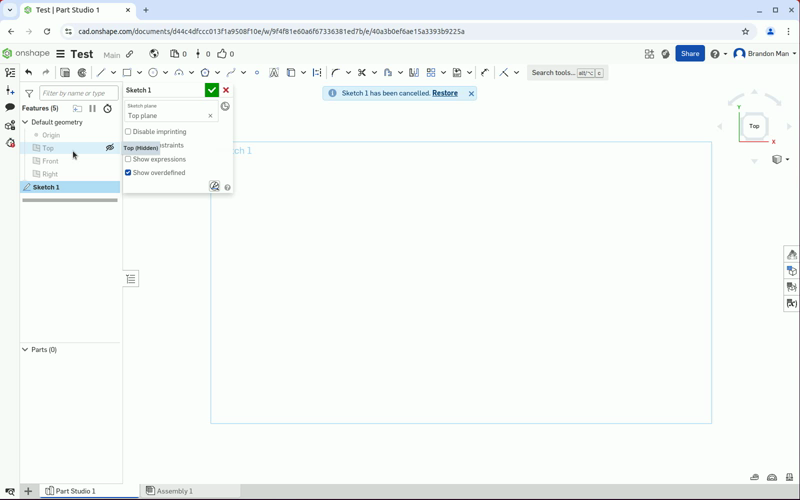
mouse_move(73, 352)
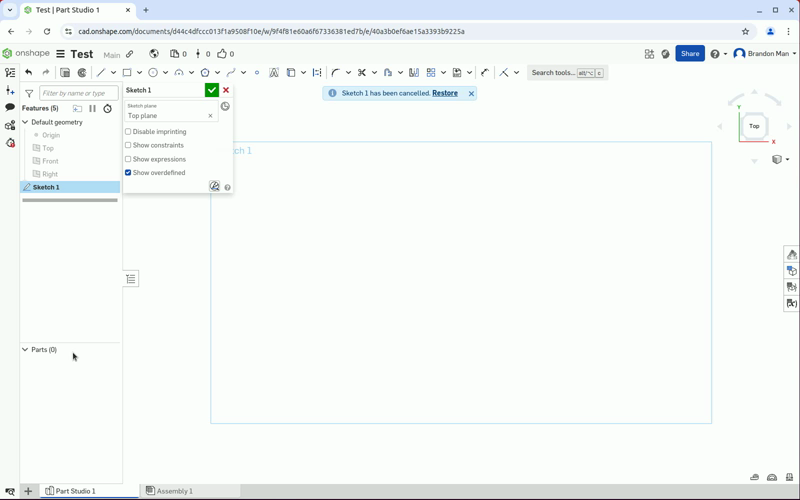
key(y)
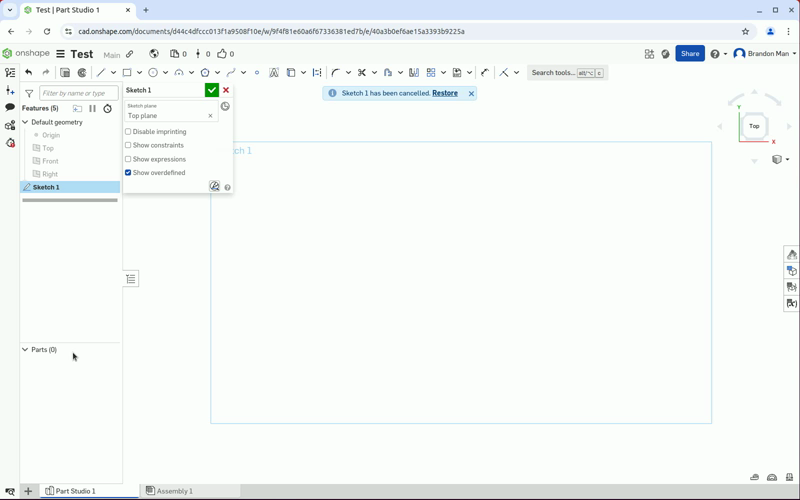
key(a)
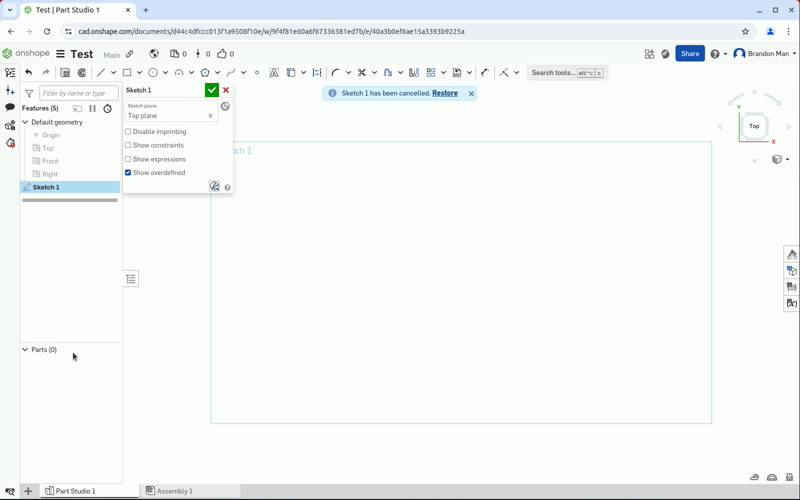
key_down(shift)
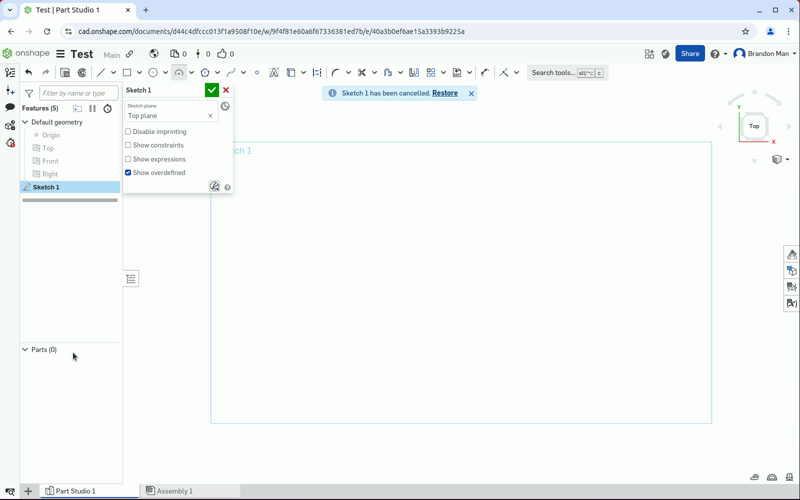
mouse_move(438, 375)
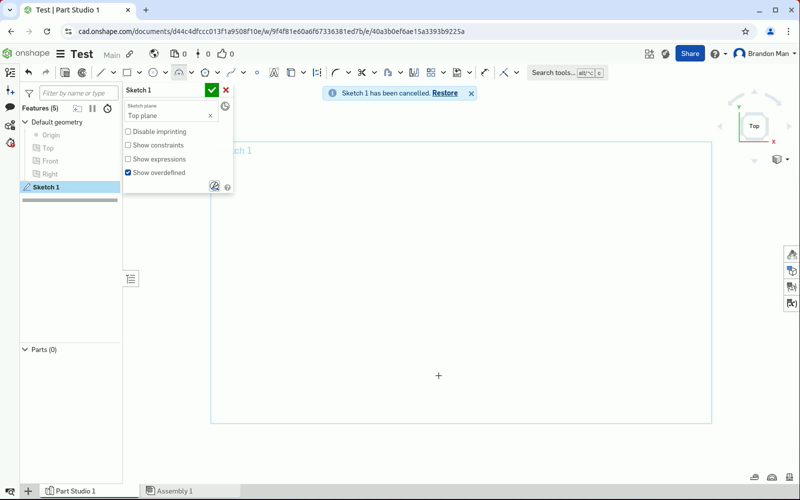
click(438, 375)
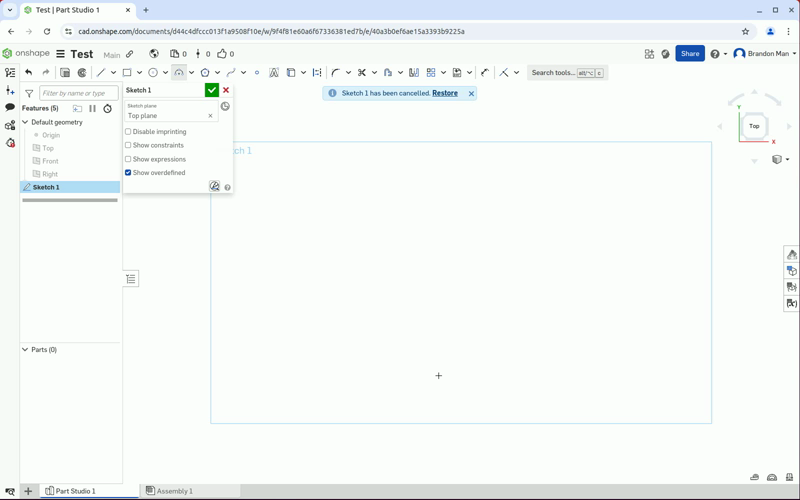
key_up(shift)
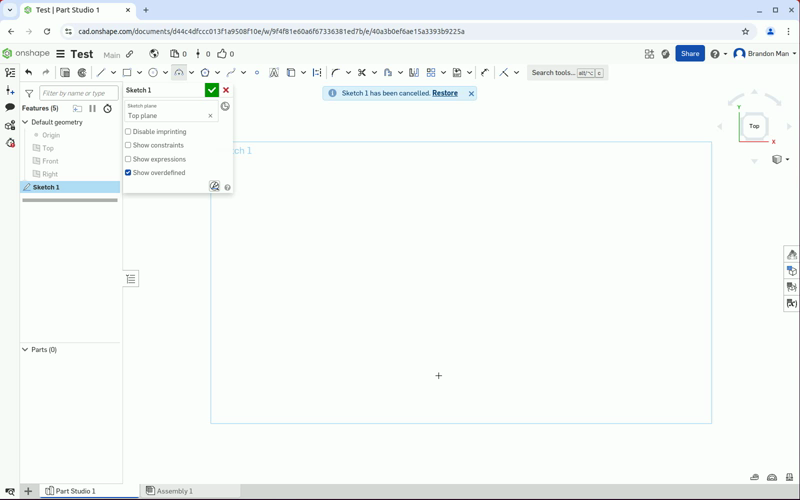
key_down(shift)
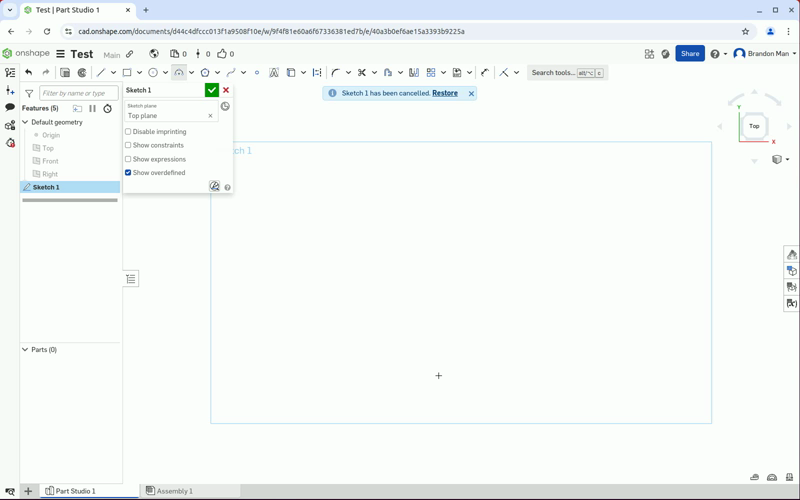
mouse_move(481, 375)
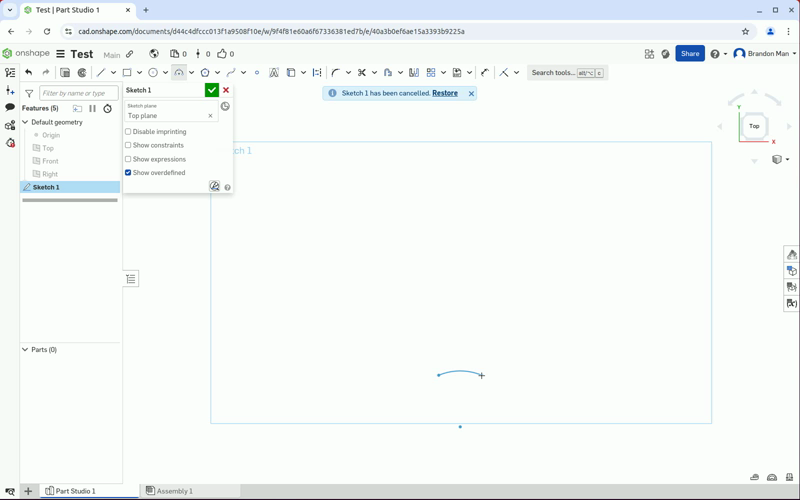
click(481, 375)
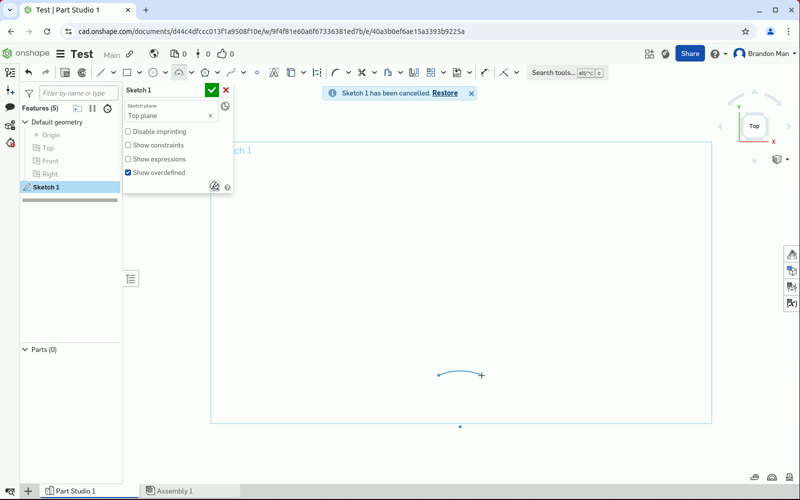
mouse_move(460, 192)
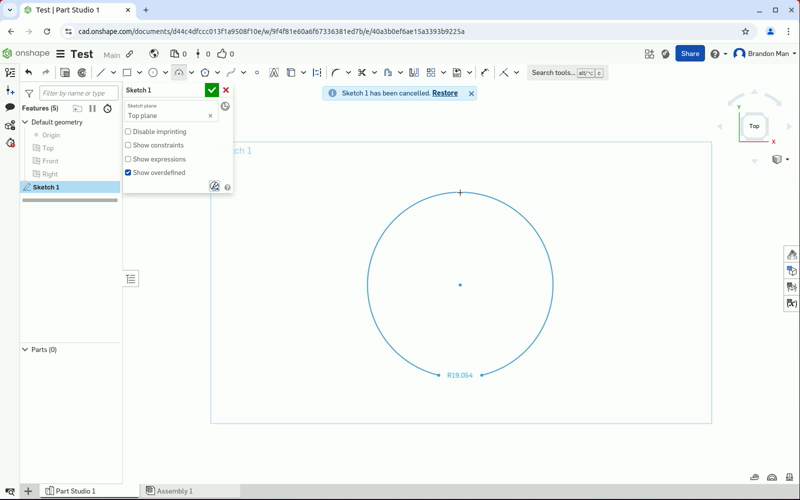
click(460, 192)
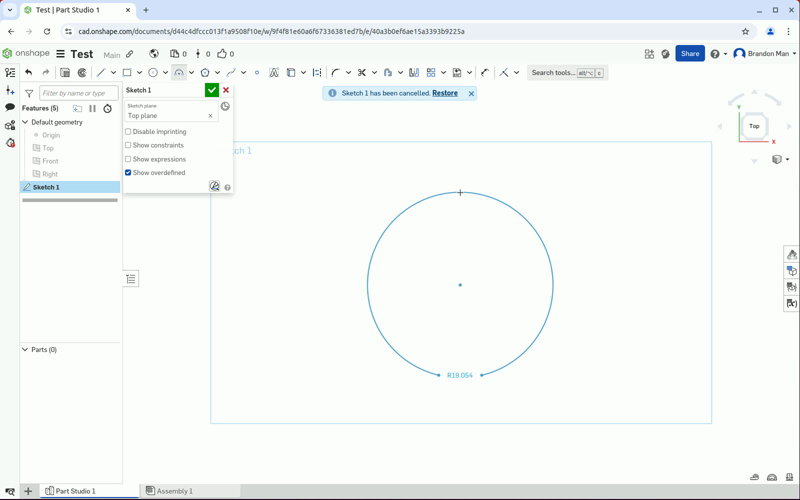
key_up(shift)
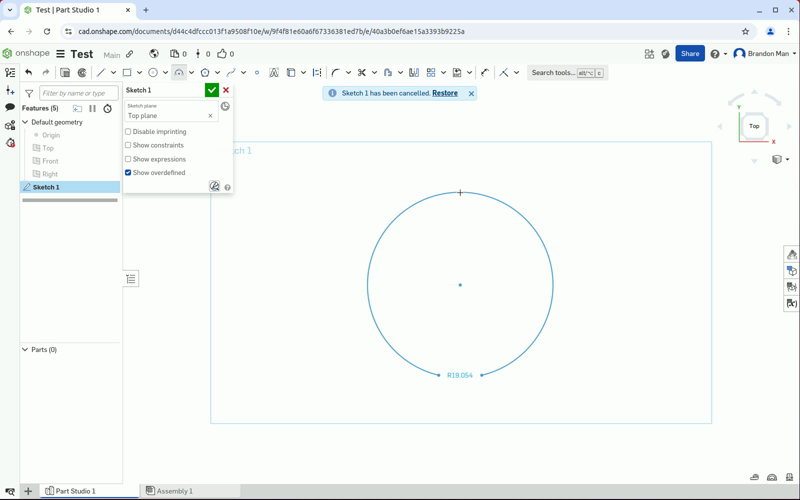
key(esc)
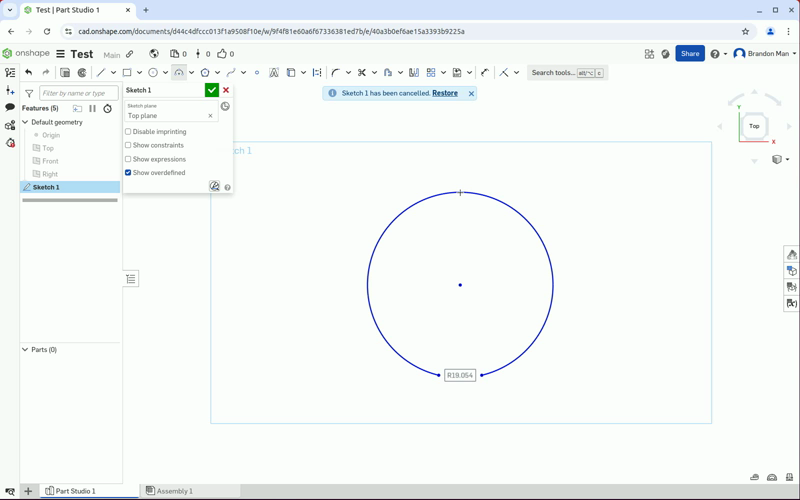
key(l)
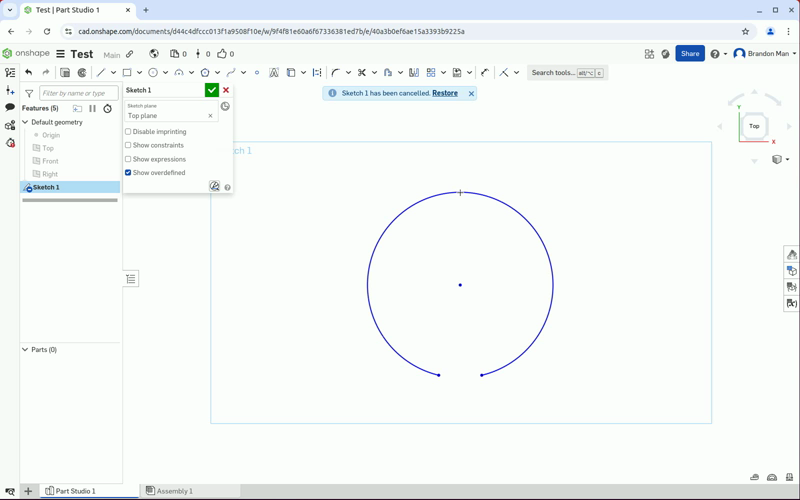
mouse_move(481, 375)
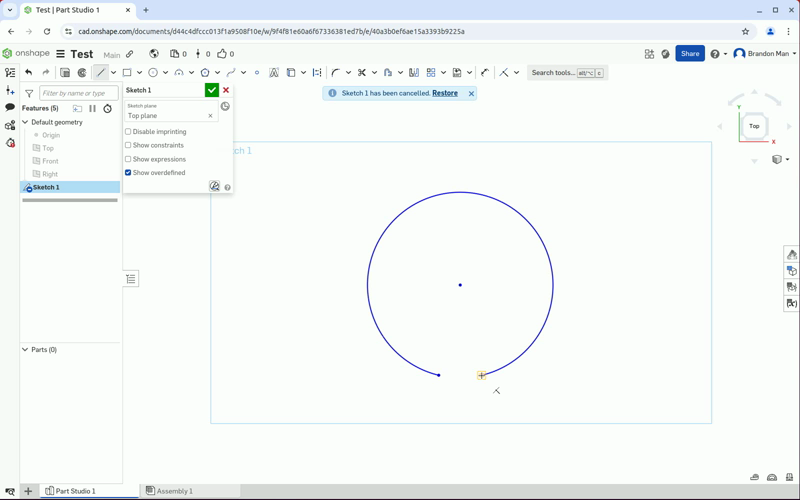
click(481, 375)
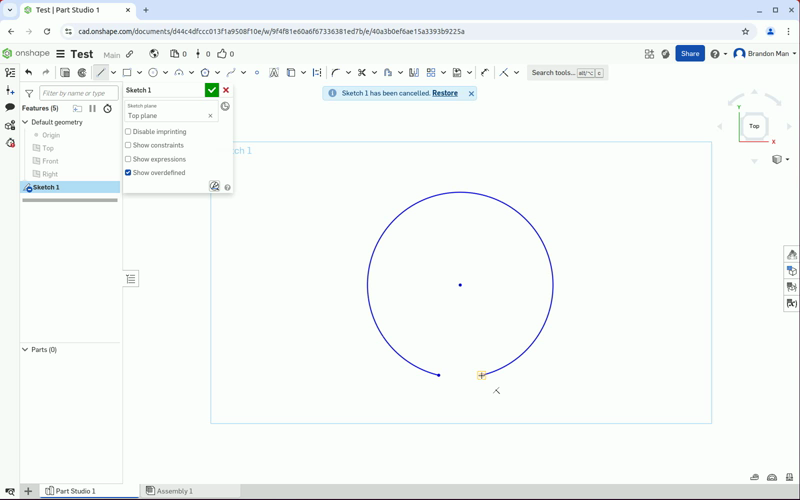
key_down(shift)
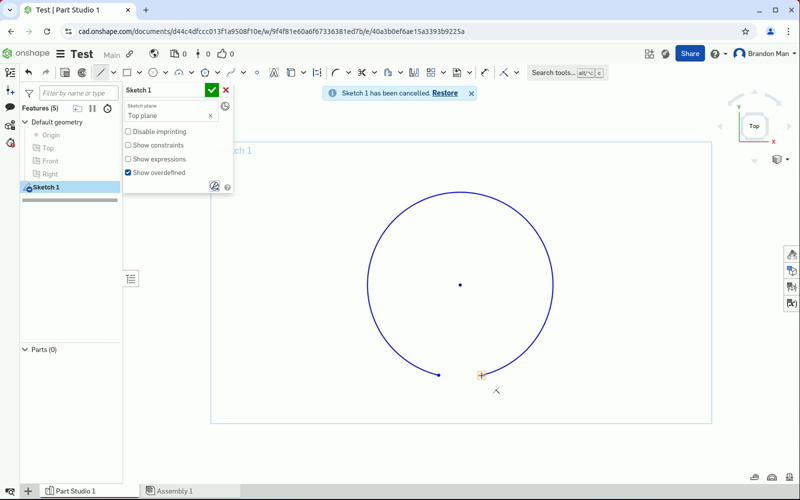
mouse_move(481, 303)
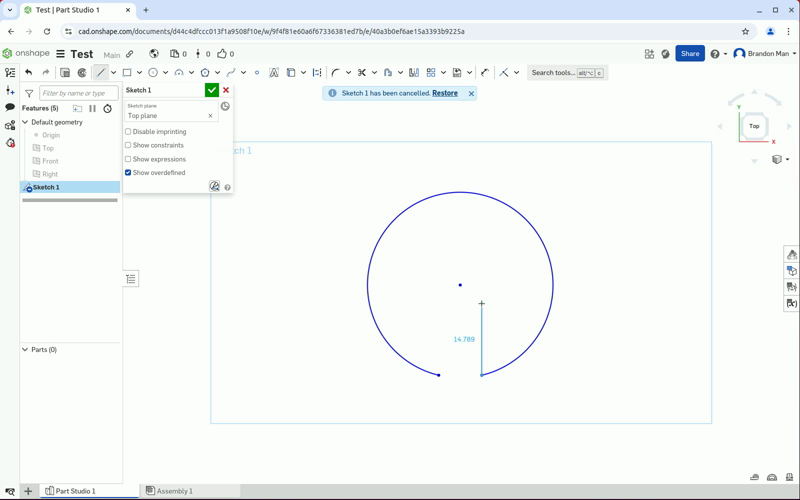
click(481, 303)
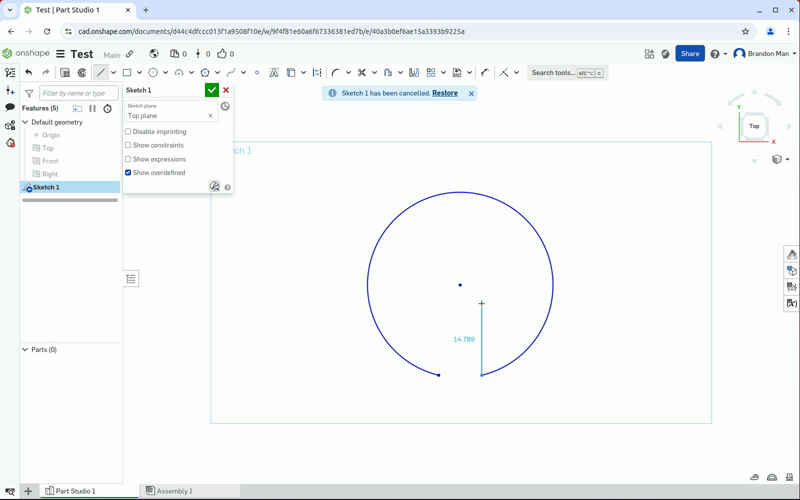
key_up(shift)
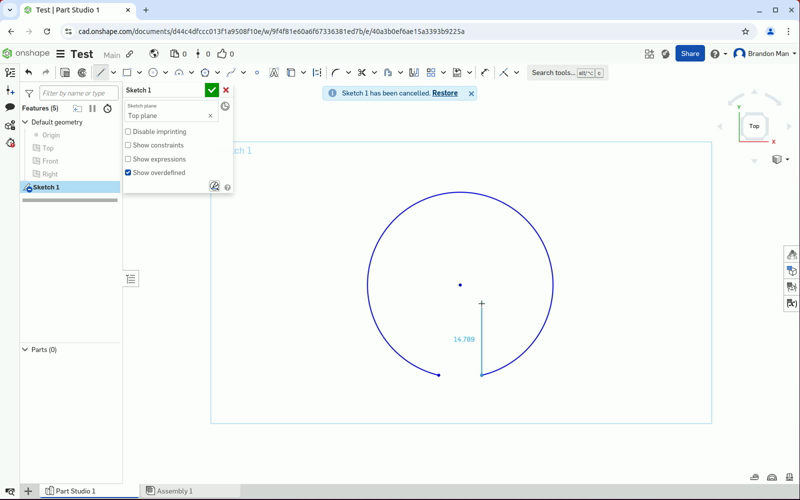
key(esc)
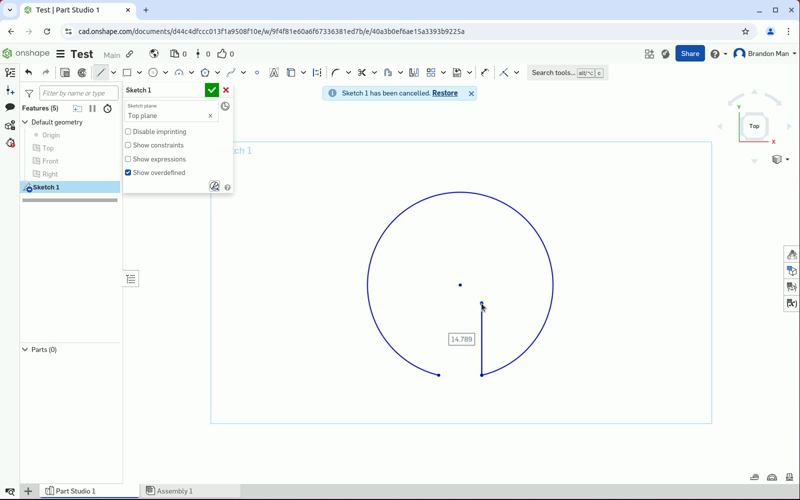
key(a)
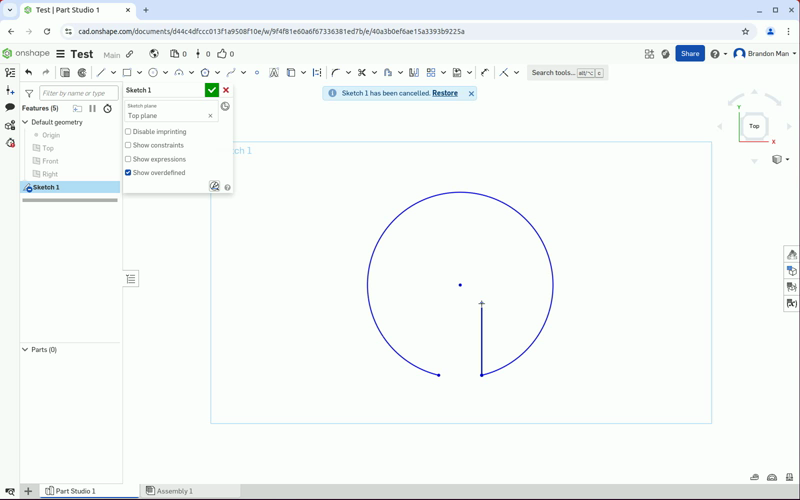
mouse_move(481, 303)
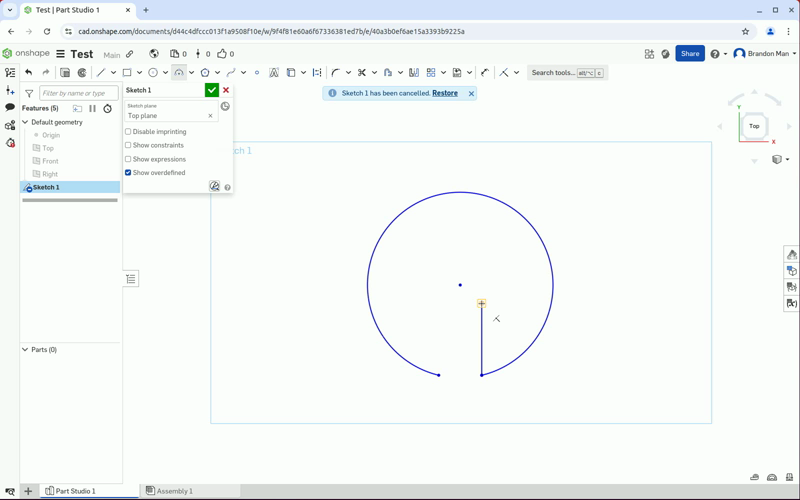
click(481, 303)
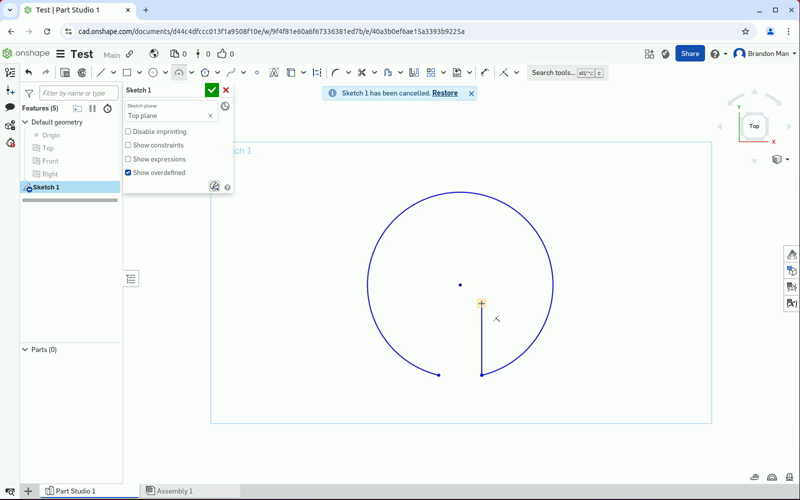
key_down(shift)
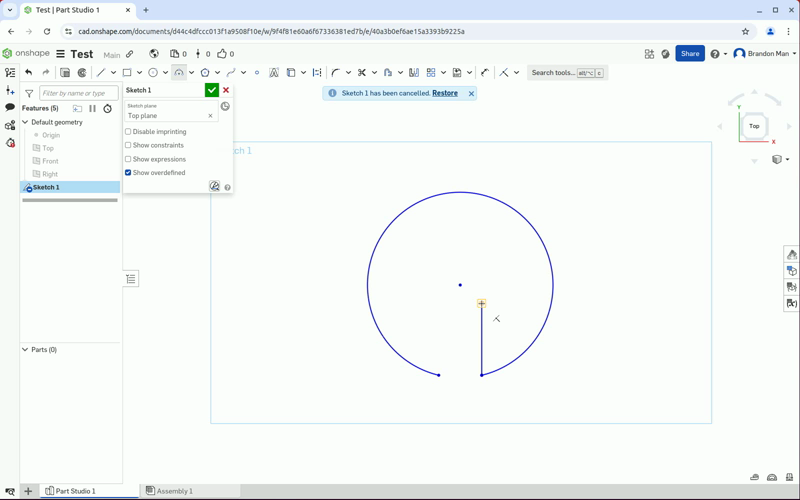
mouse_move(438, 303)
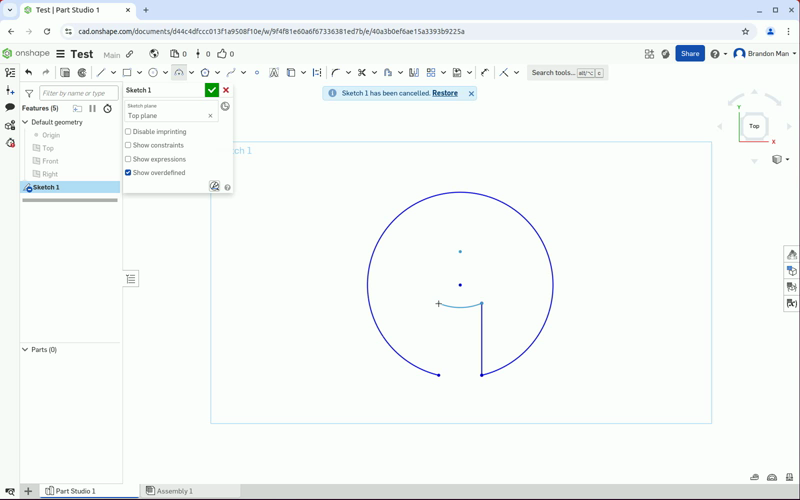
click(438, 303)
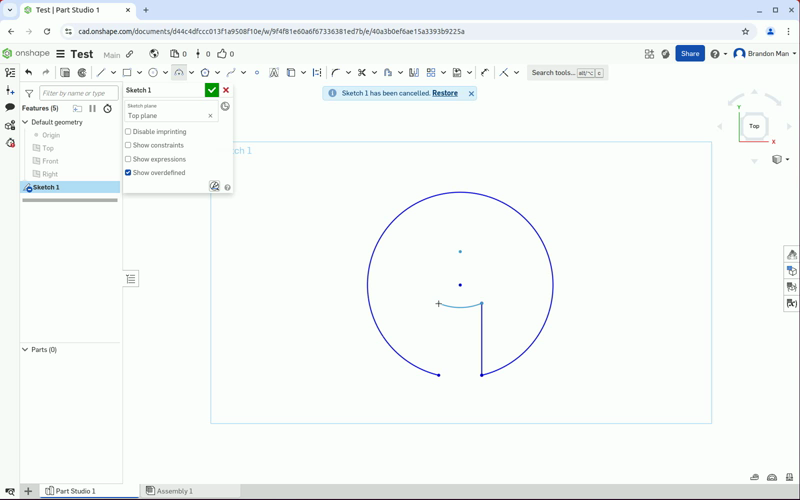
mouse_move(460, 254)
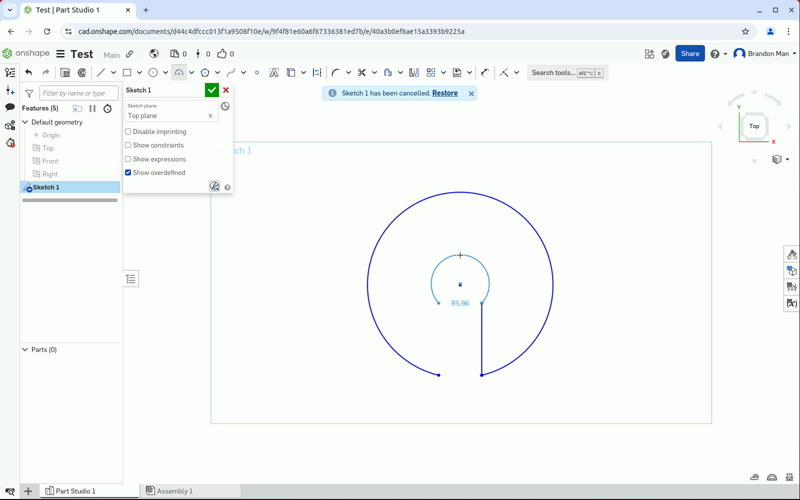
click(460, 254)
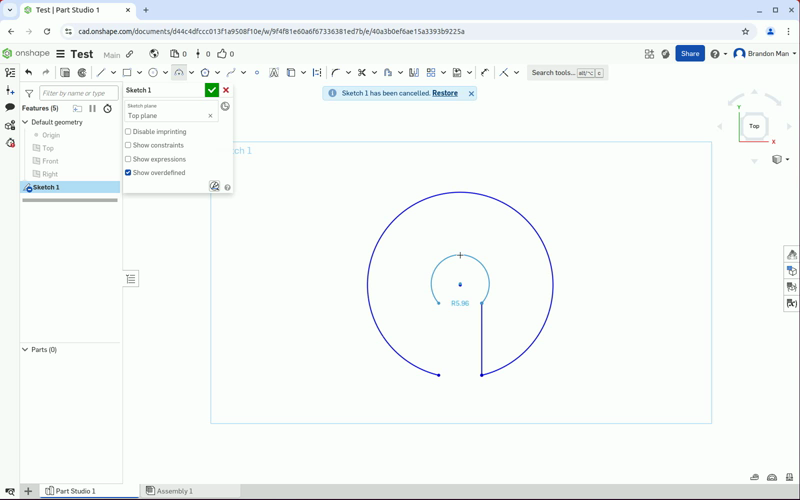
key_up(shift)
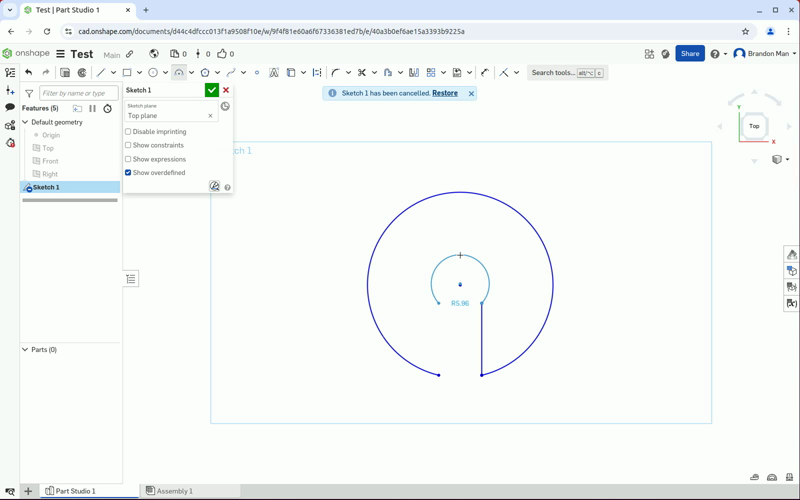
key(esc)
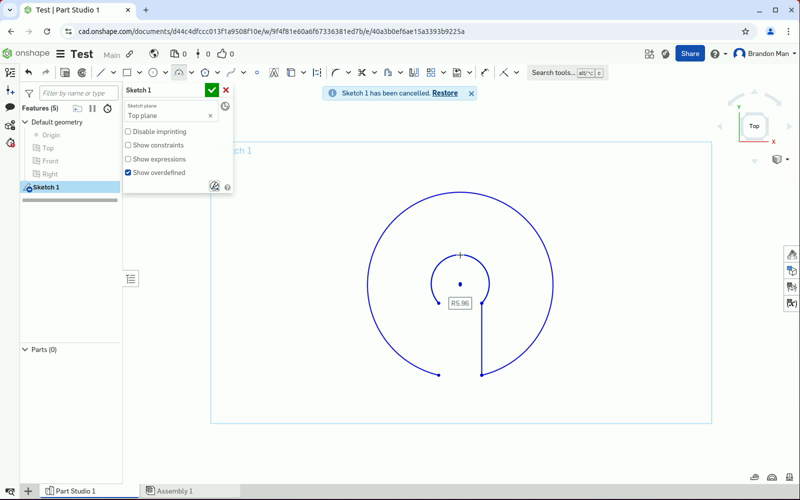
key(l)
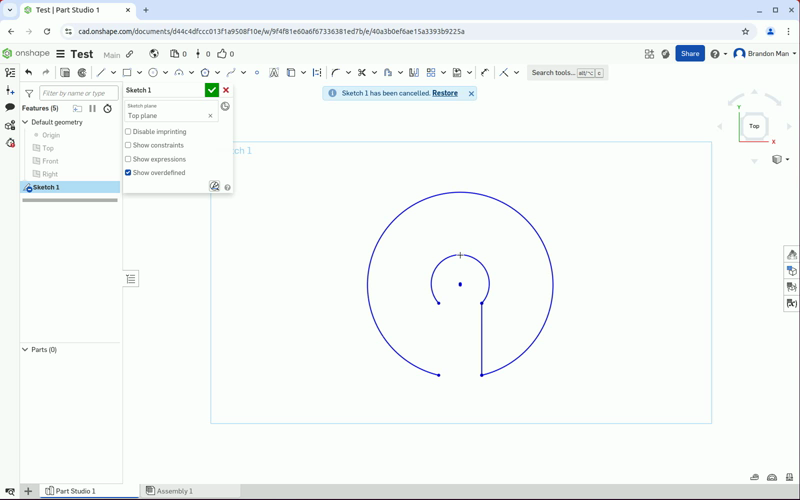
mouse_move(438, 303)
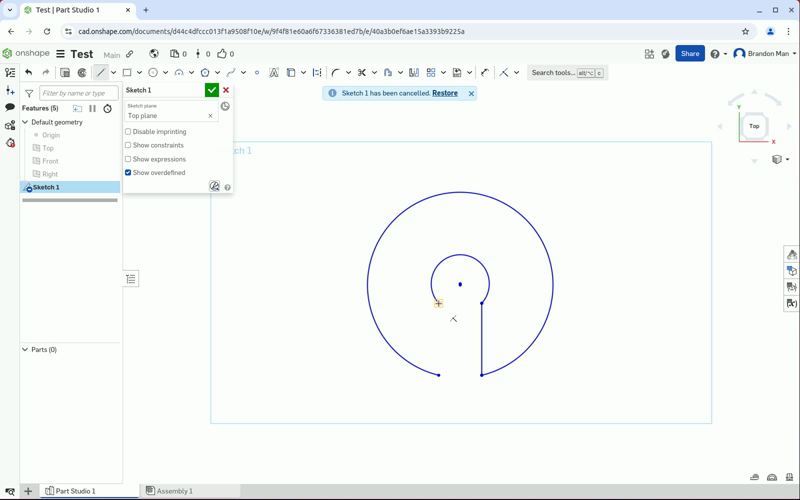
click(438, 303)
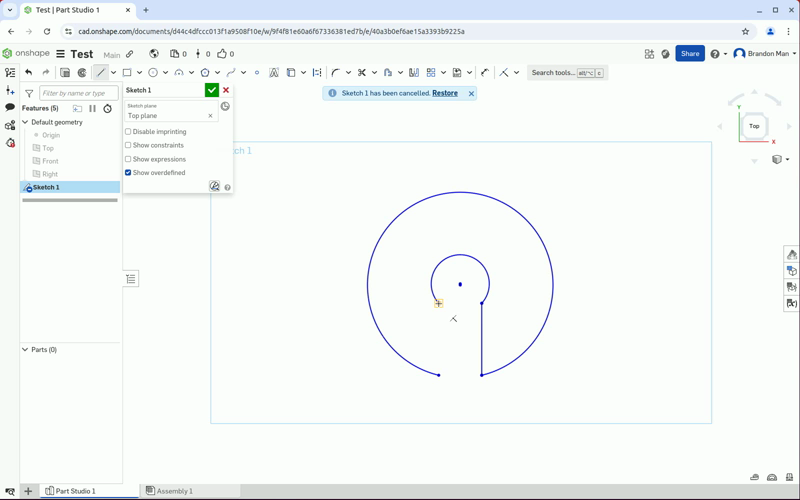
key_down(shift)
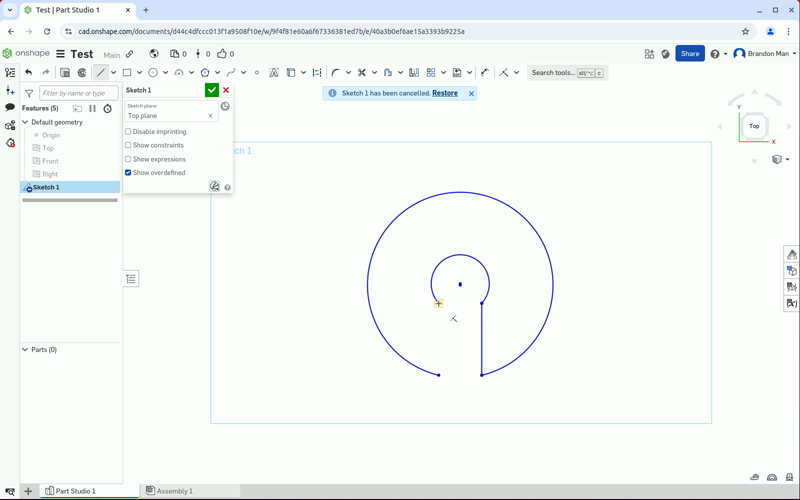
mouse_move(438, 375)
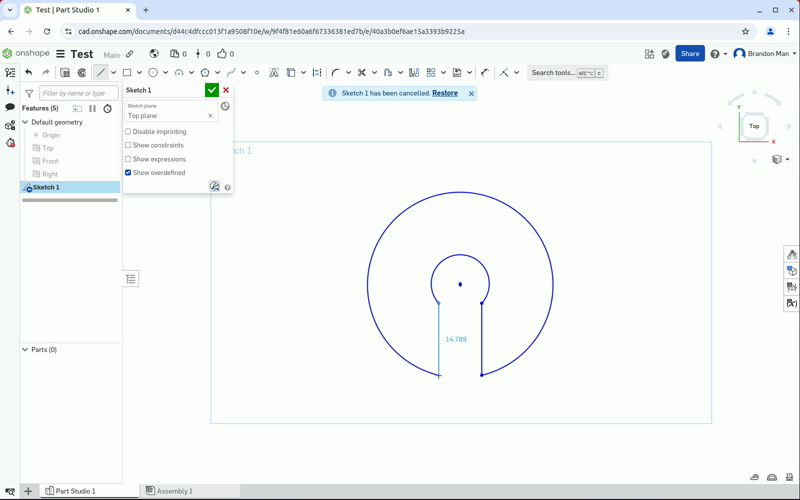
key_up(shift)
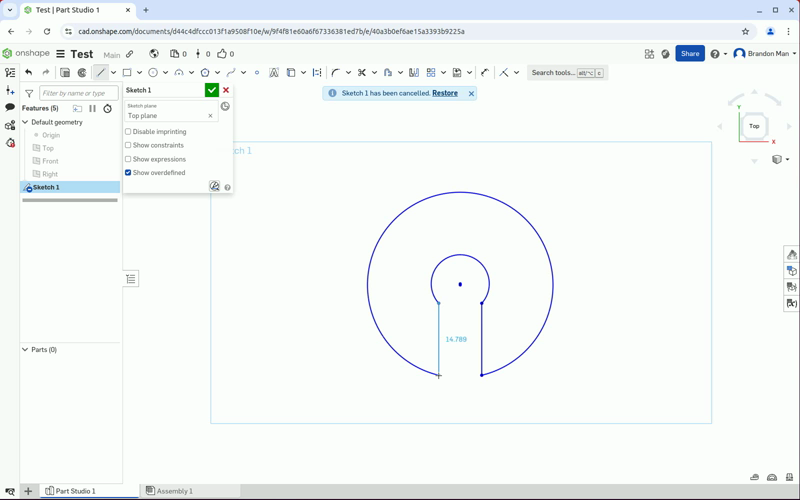
click(438, 375)
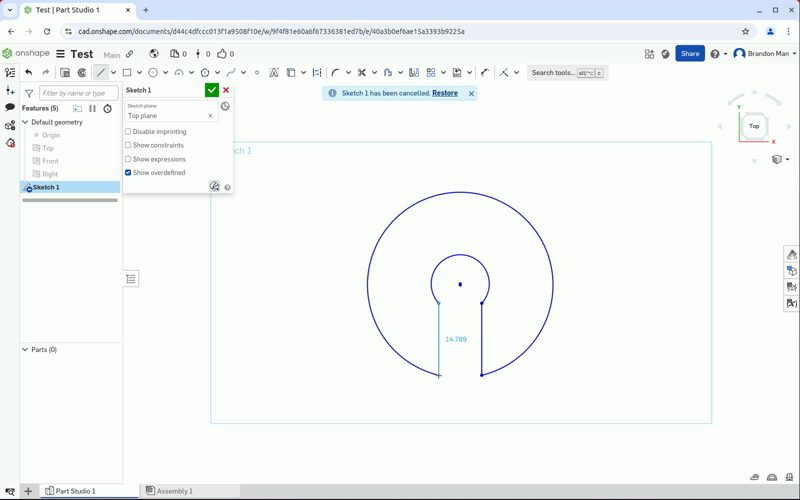
key(esc)
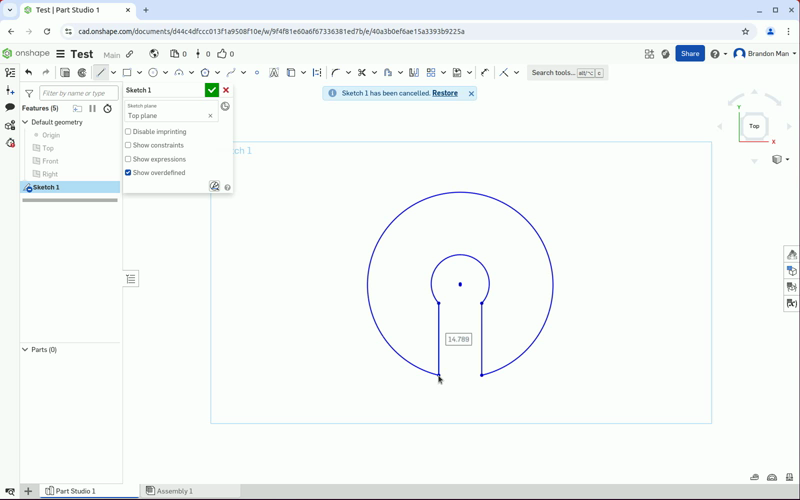
mouse_move(421, 224)
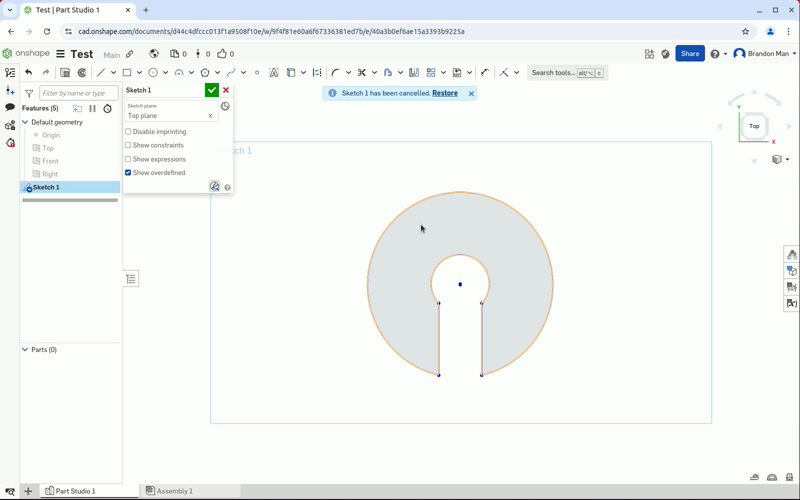
click(421, 224)
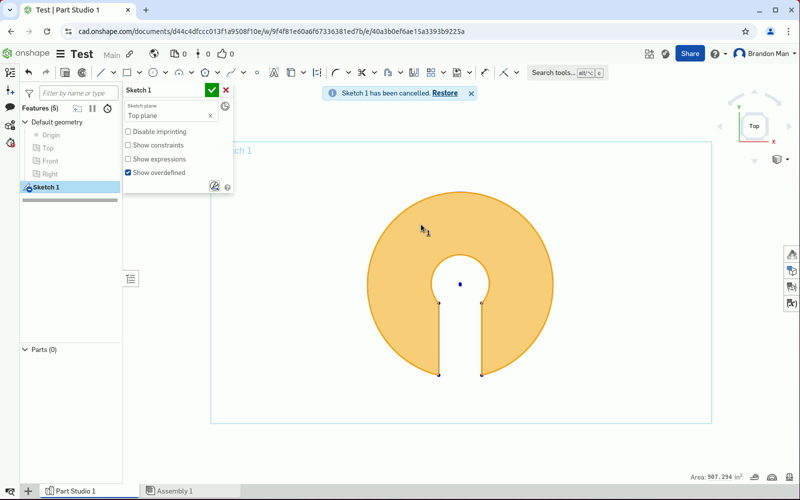
mouse_move(73, 352)
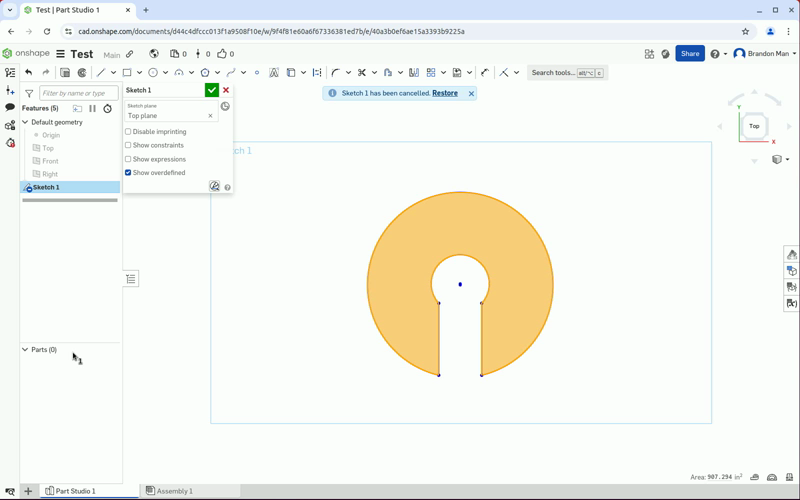
key(shift+y)
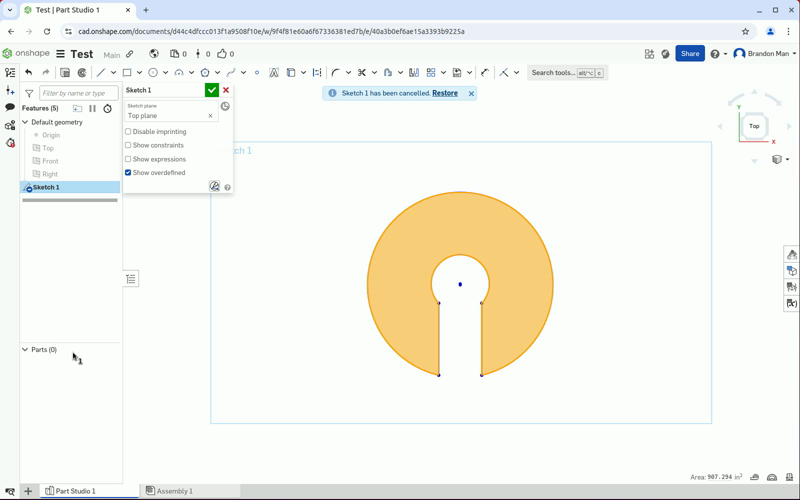
key(shift+e)
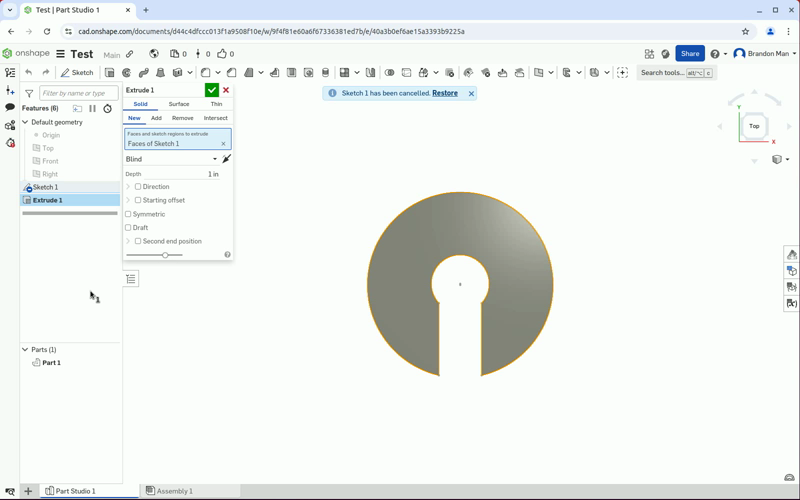
mouse_move(143, 106)
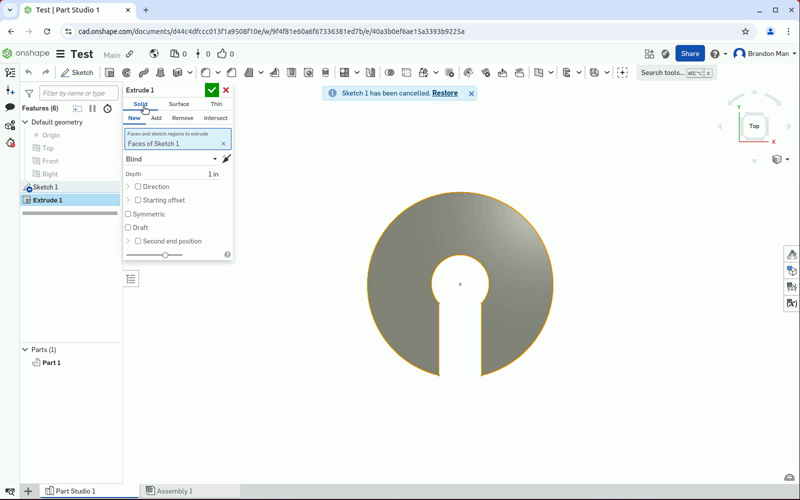
click(143, 106)
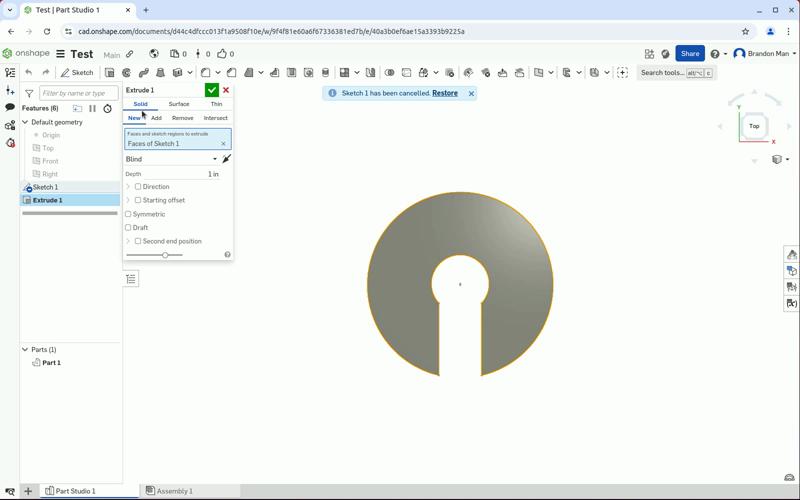
mouse_move(137, 120)
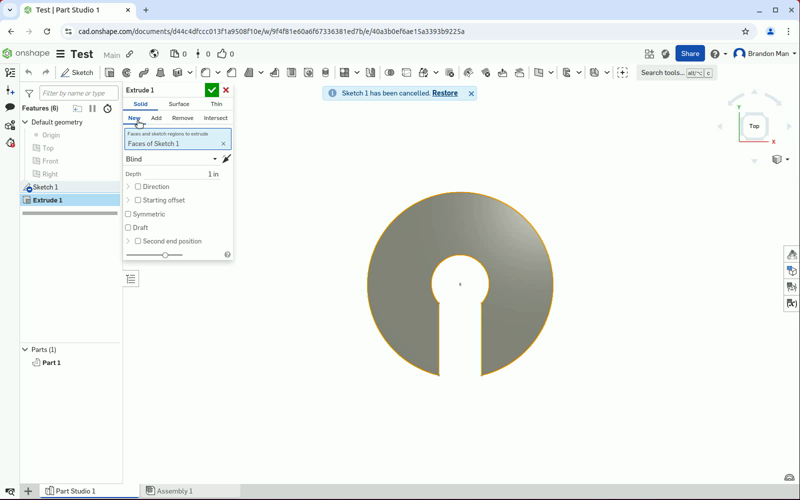
click(137, 120)
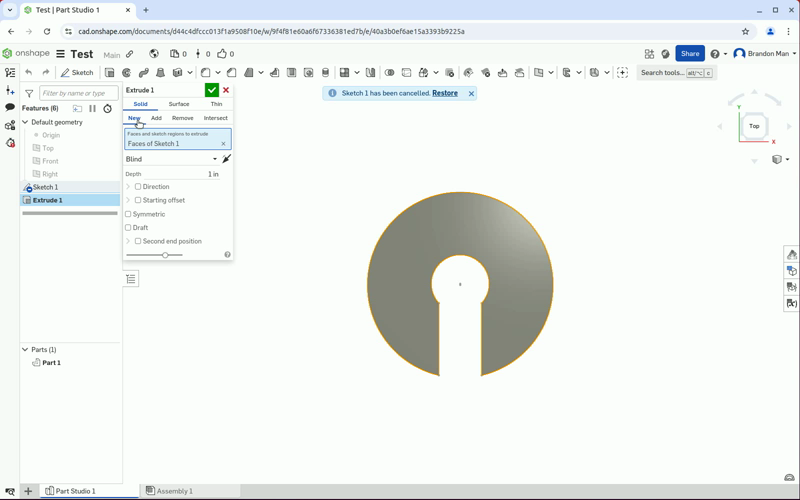
key(tab, 4)
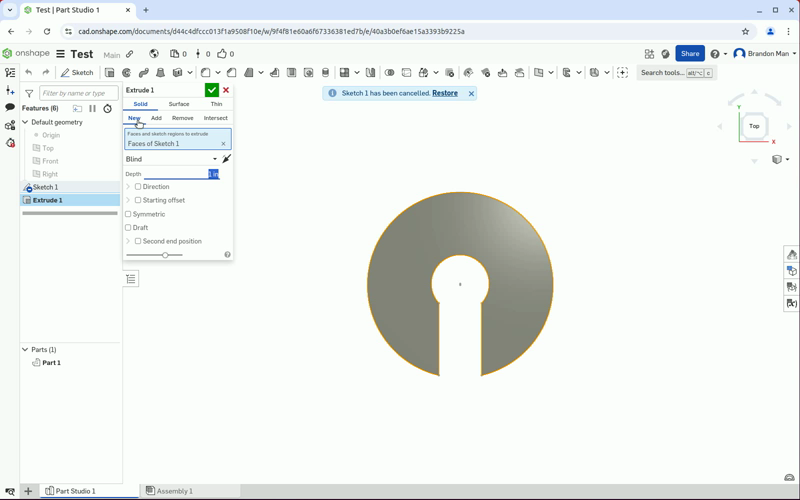
text(11.073)
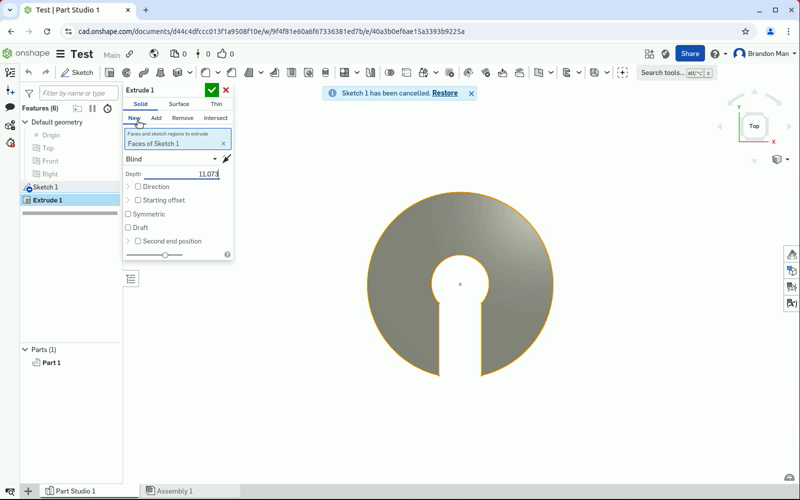
key(enter)
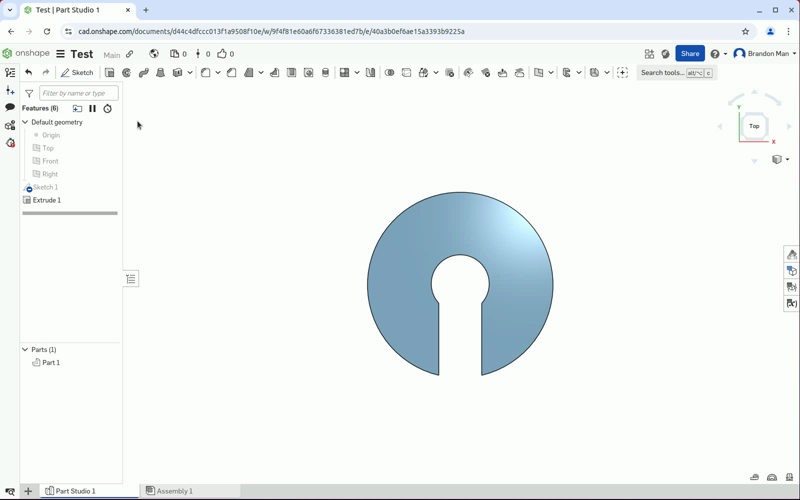
key(shift+h)
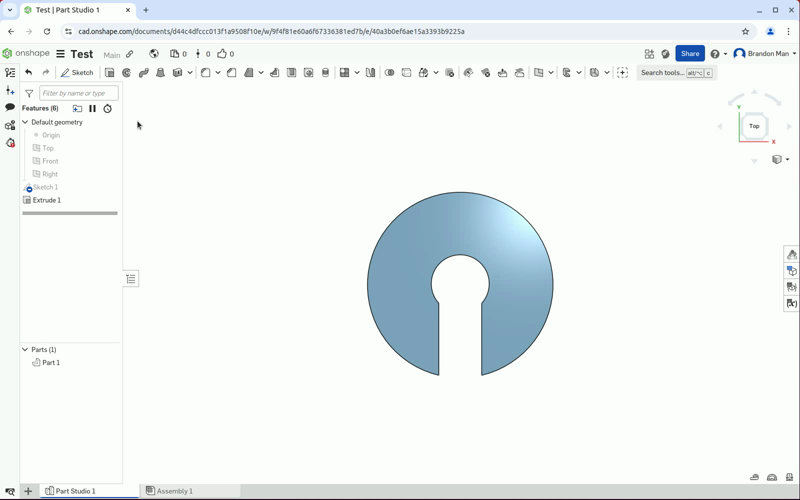
key(shift+h)
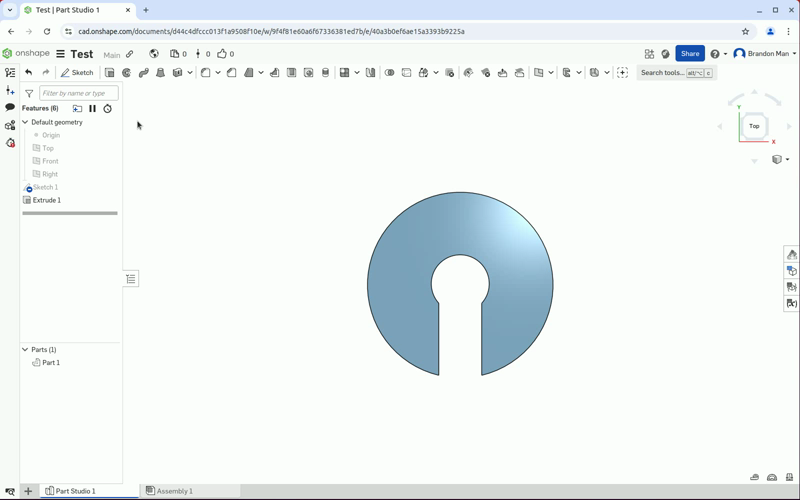
mouse_move(73, 189)
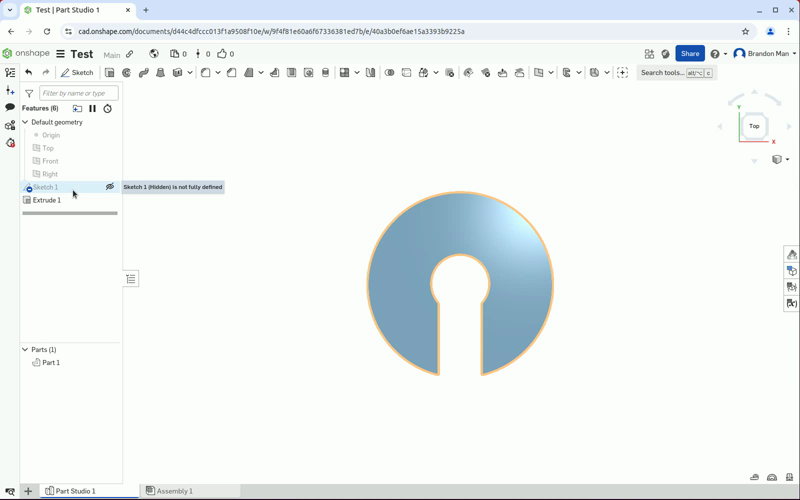
click(73, 189)
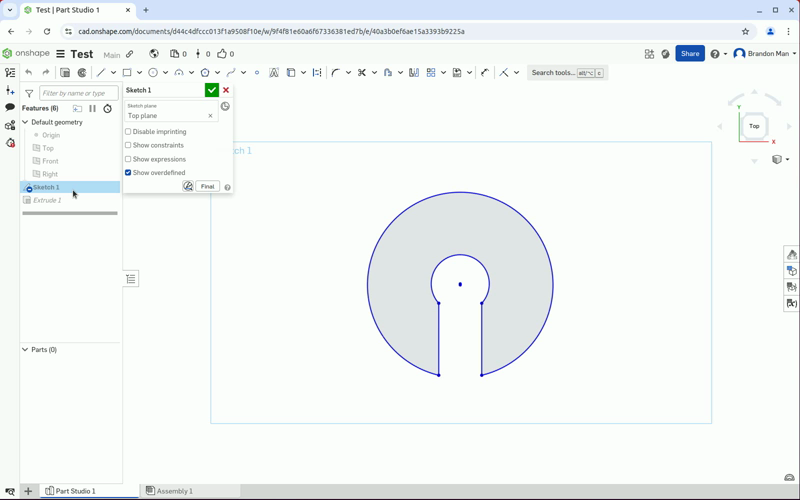
mouse_move(229, 92)
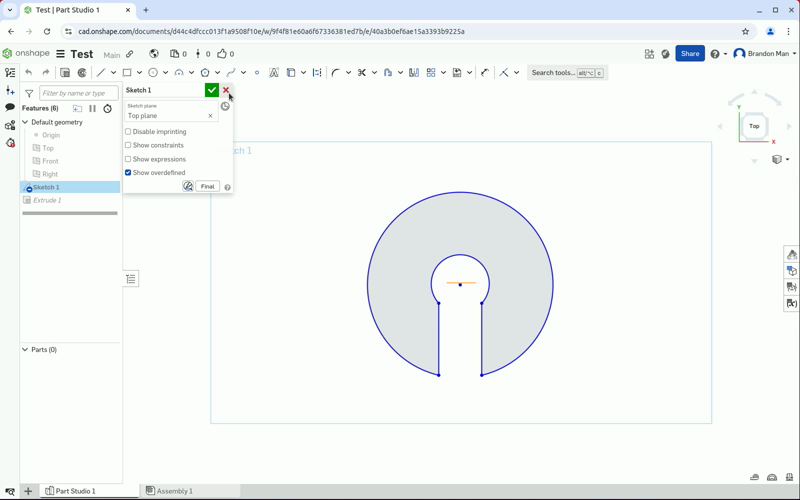
click(229, 92)
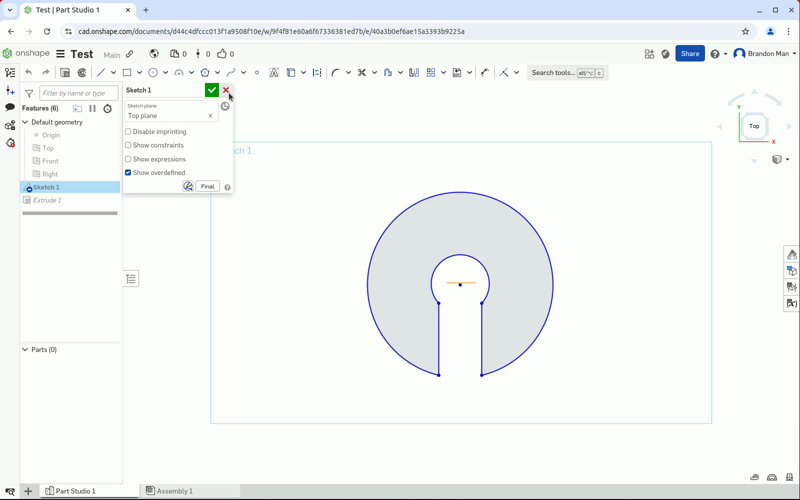
key(shift+s)
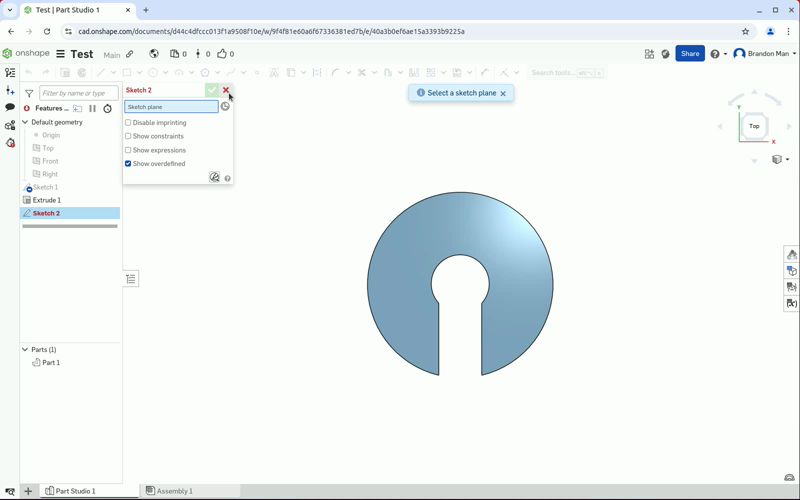
mouse_move(73, 150)
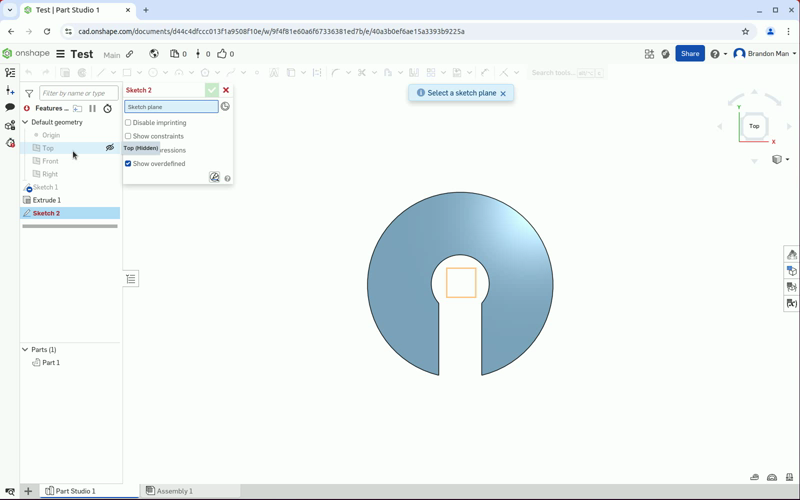
click(73, 150)
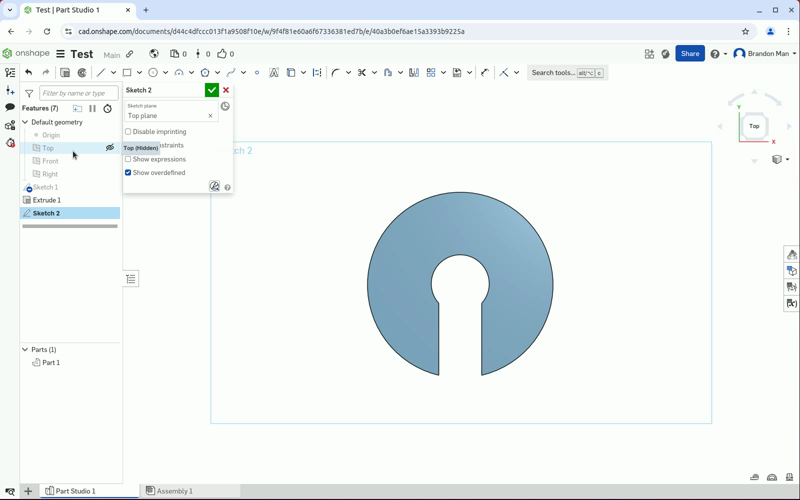
mouse_move(73, 352)
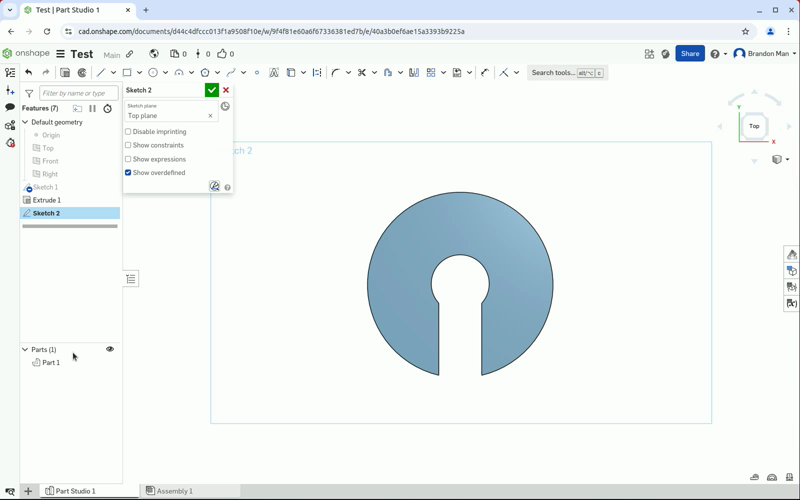
key(y)
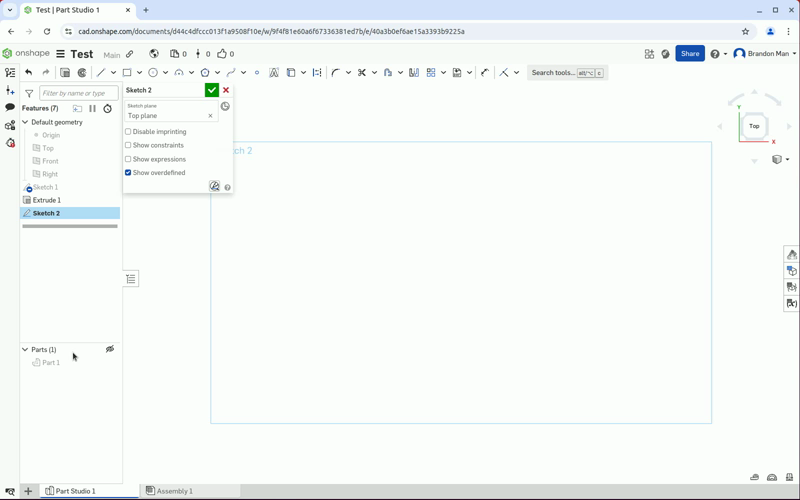
key(a)
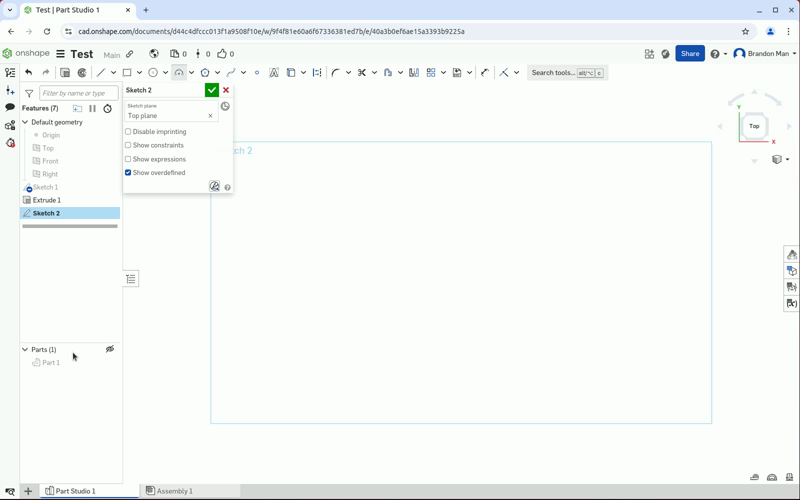
key_down(shift)
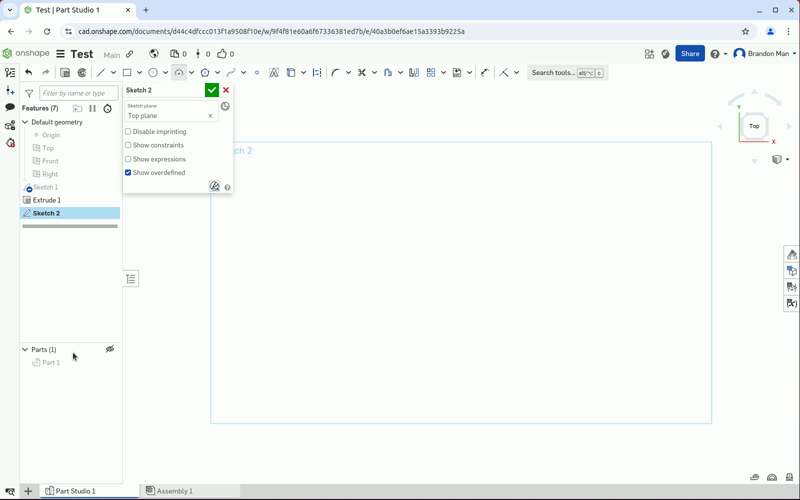
mouse_move(438, 393)
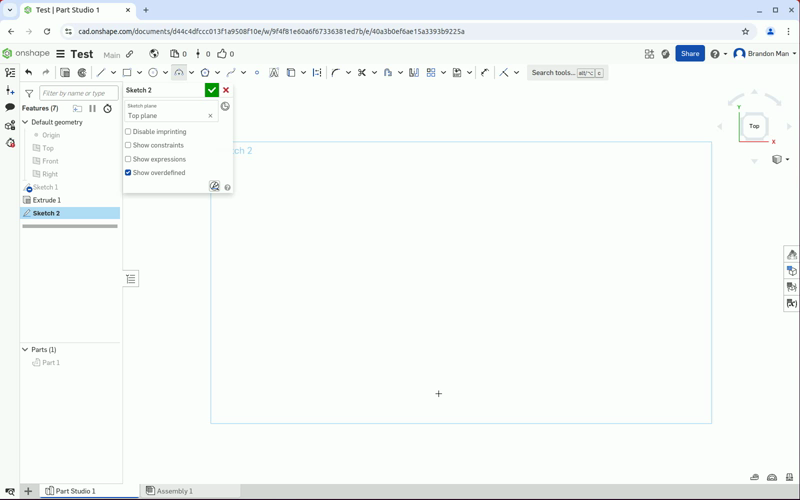
click(438, 393)
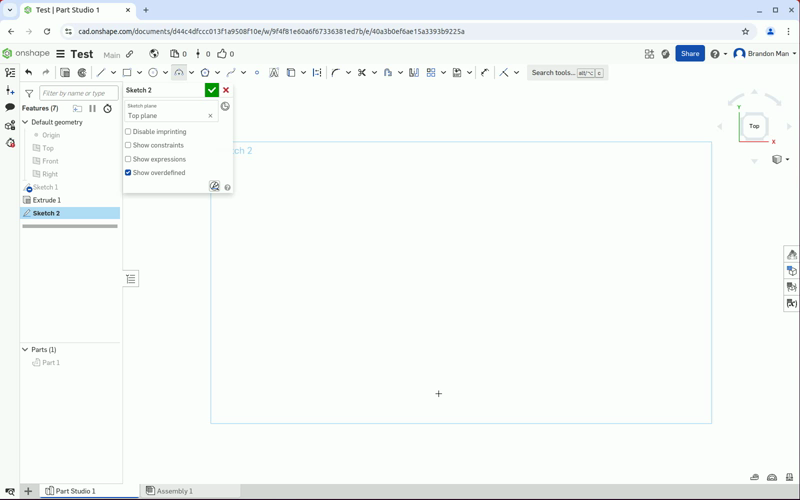
key_up(shift)
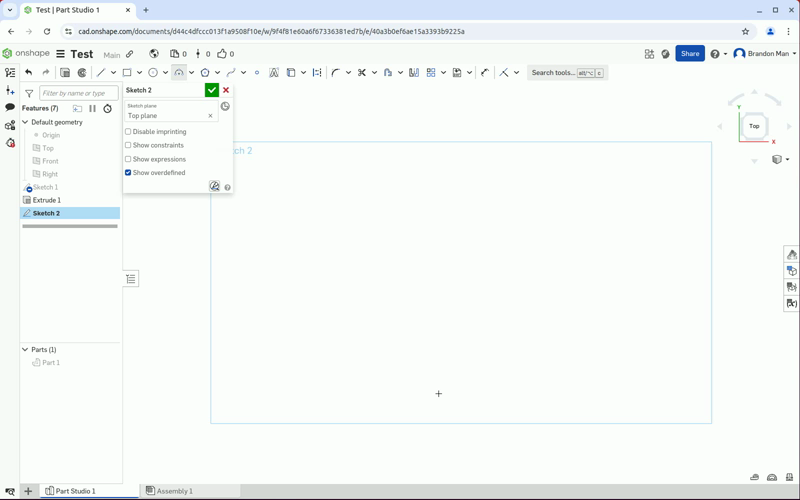
key_down(shift)
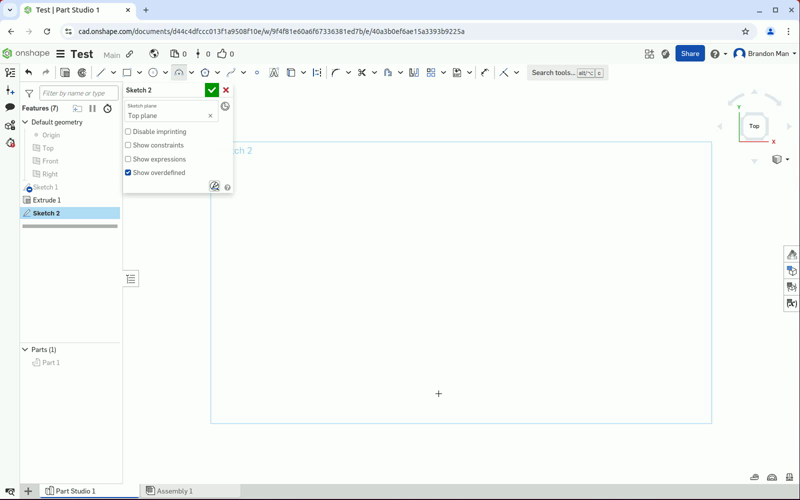
mouse_move(483, 393)
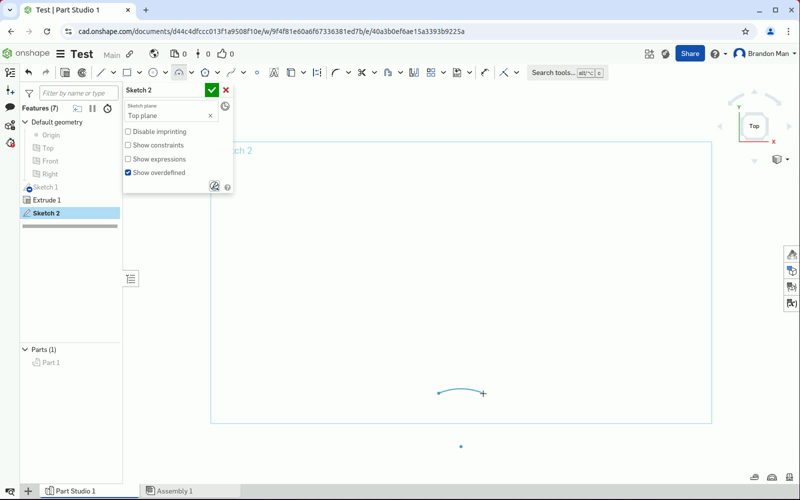
click(483, 393)
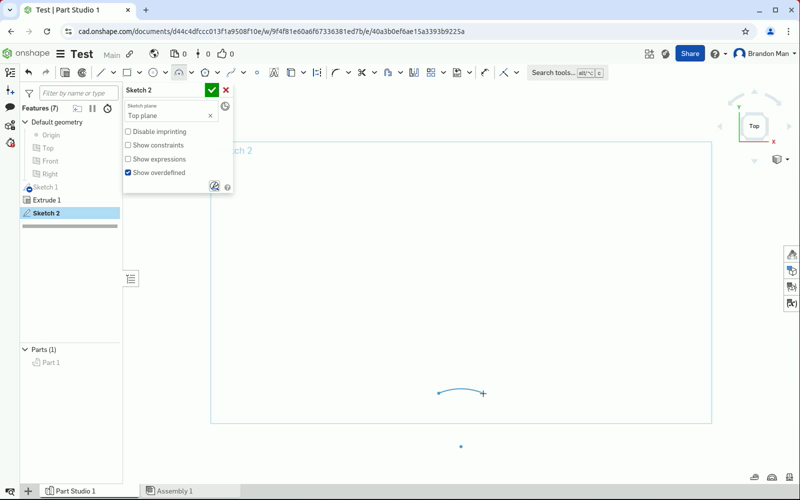
mouse_move(460, 168)
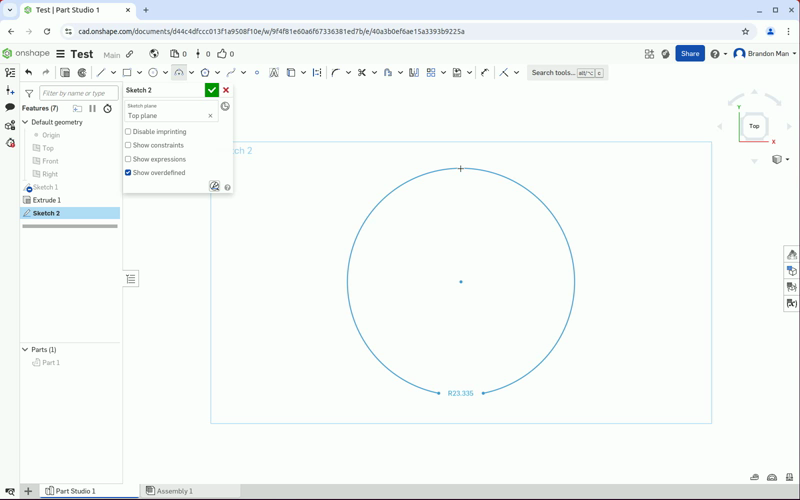
click(460, 168)
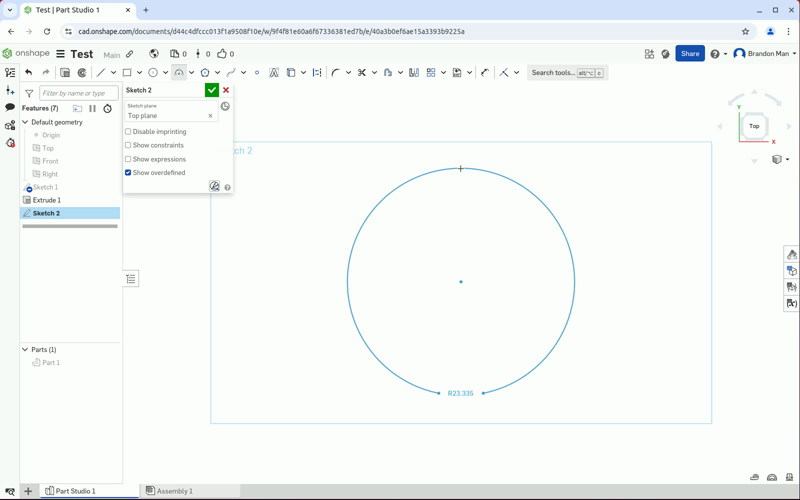
key_up(shift)
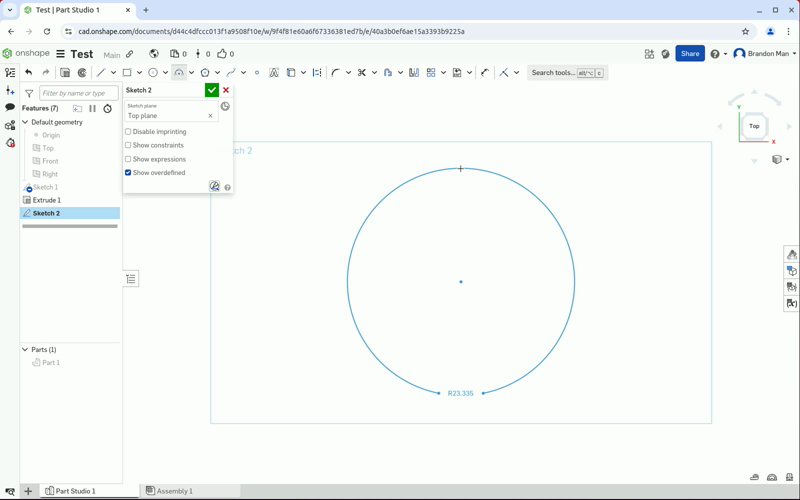
key(esc)
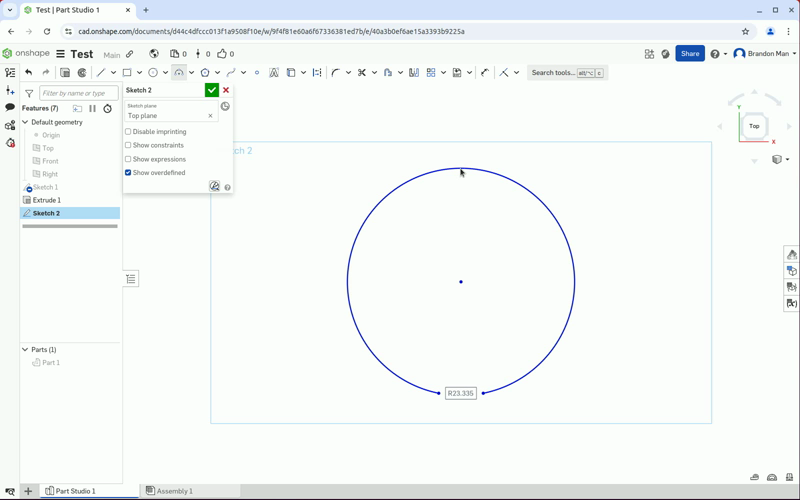
key(l)
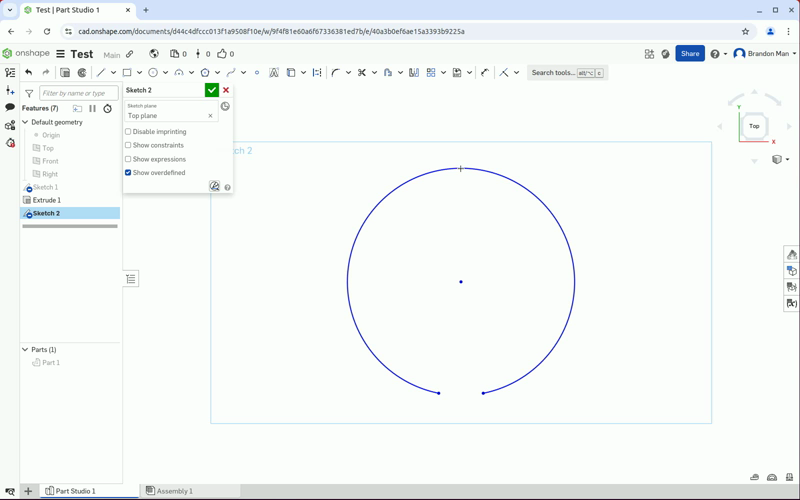
mouse_move(483, 393)
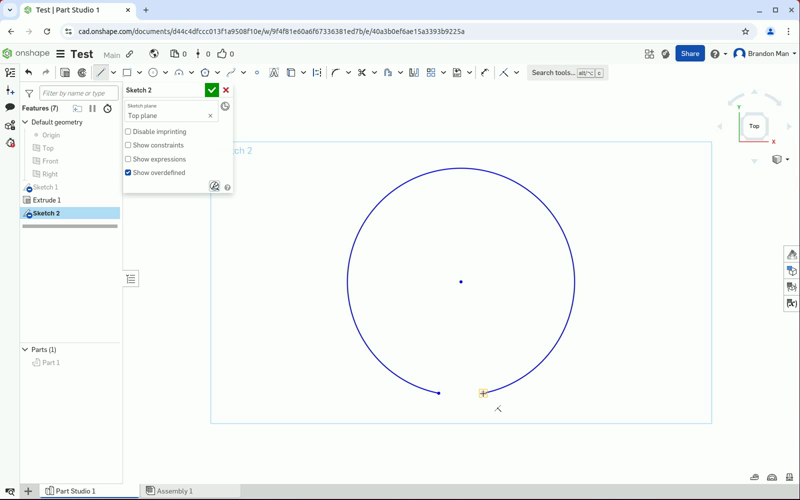
click(483, 393)
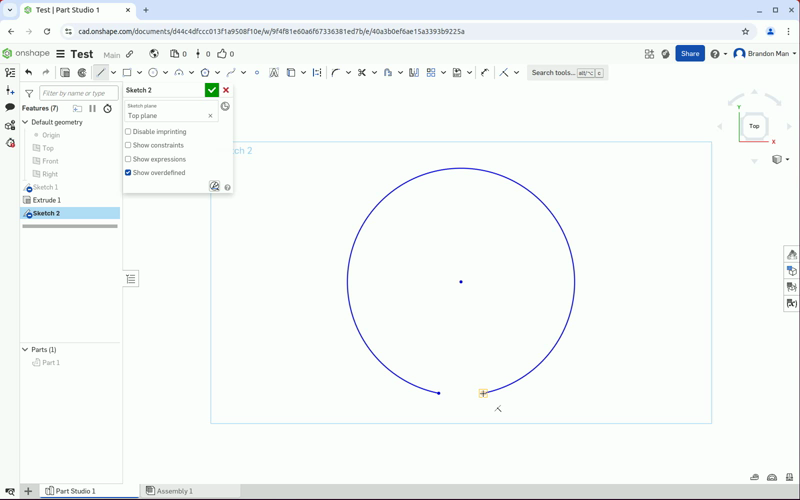
key_down(shift)
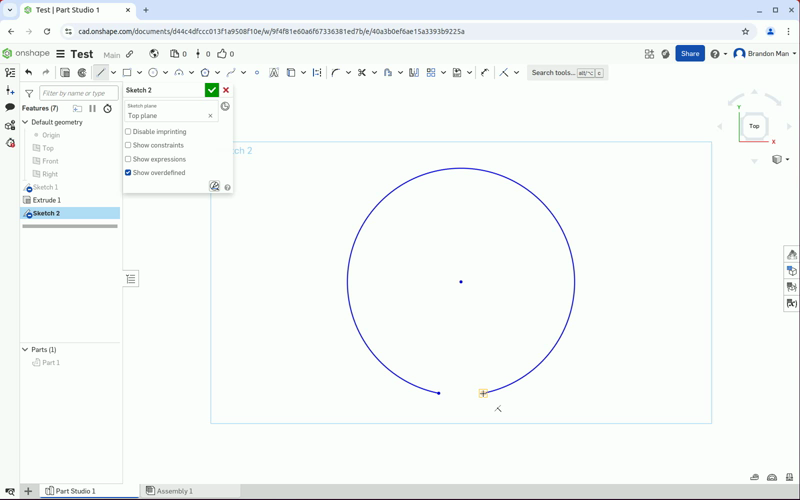
mouse_move(513, 393)
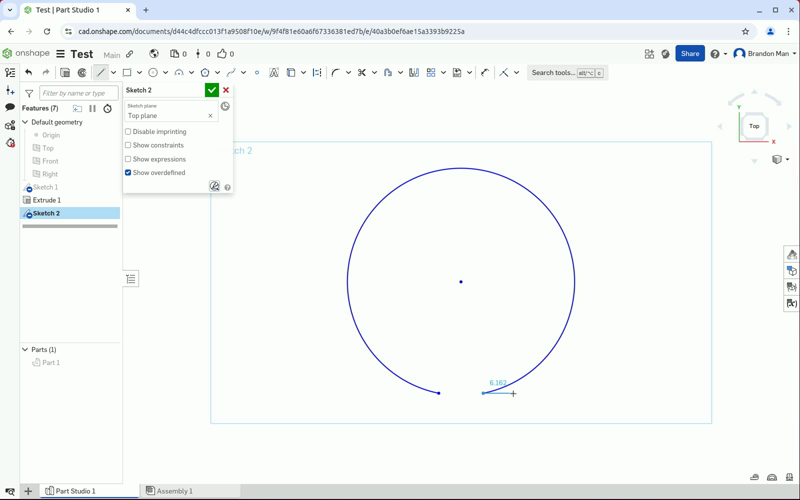
mouse_move(483, 374)
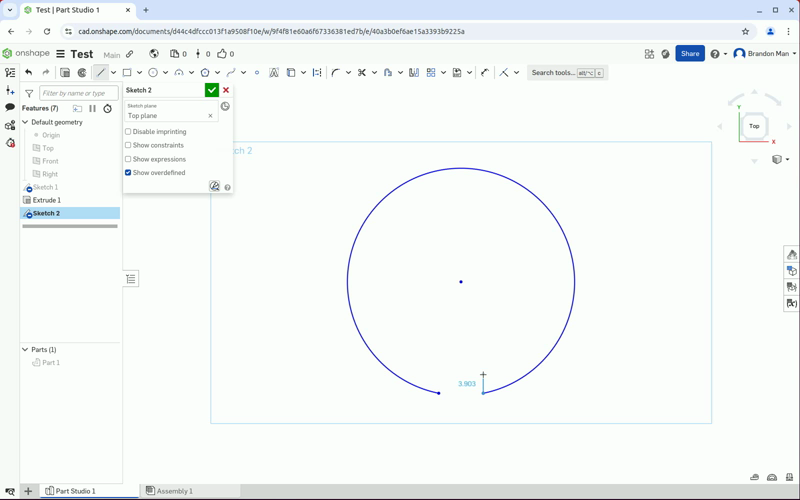
click(483, 374)
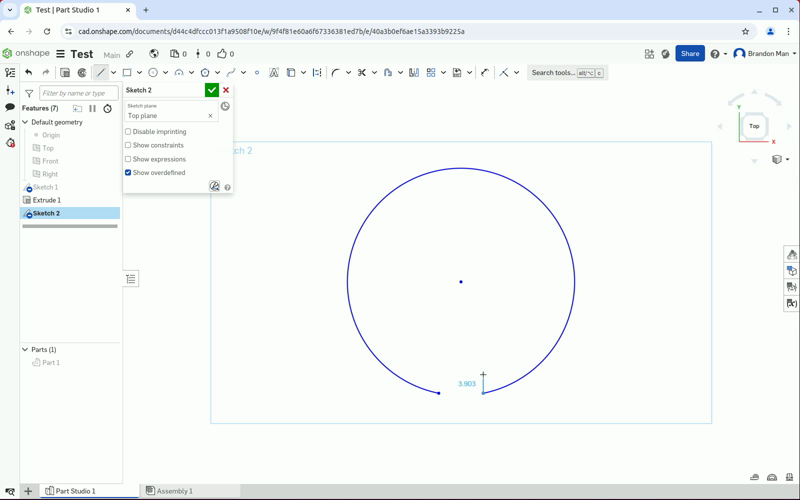
key_up(shift)
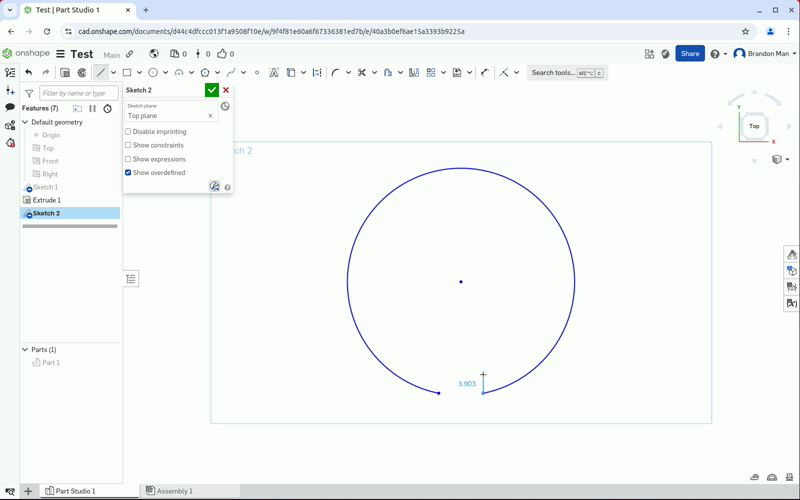
key(esc)
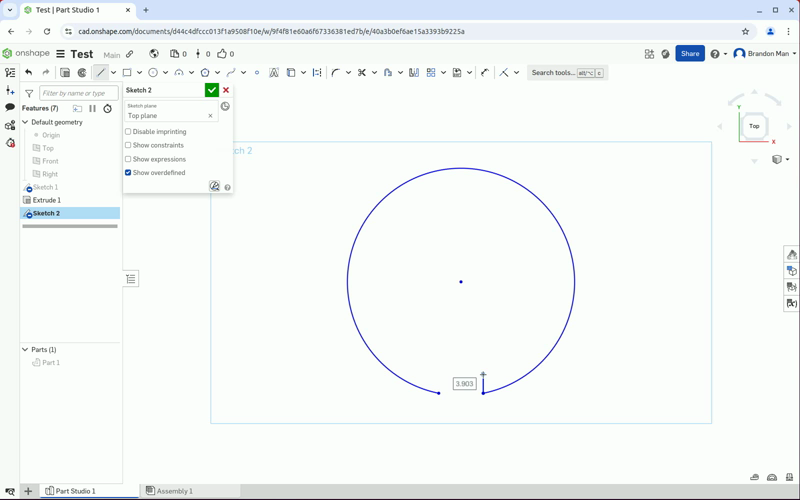
key(a)
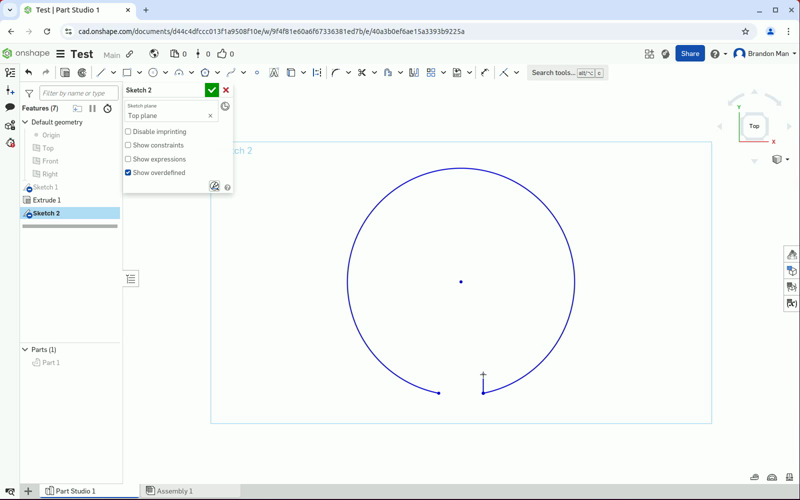
mouse_move(483, 374)
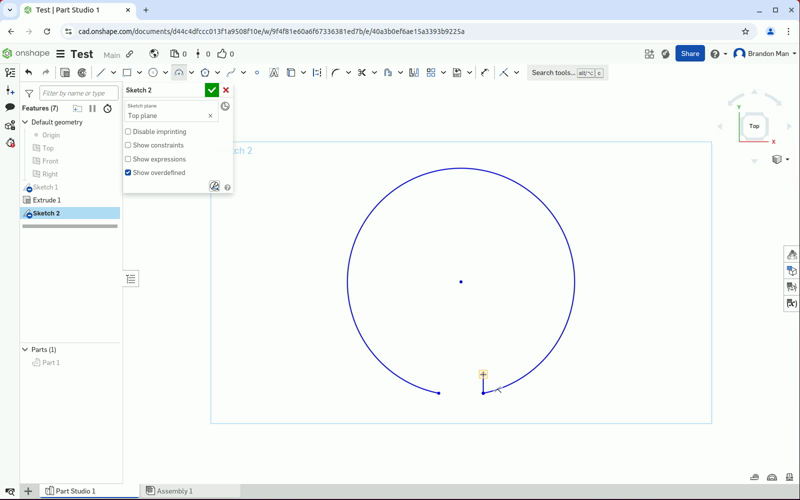
click(483, 374)
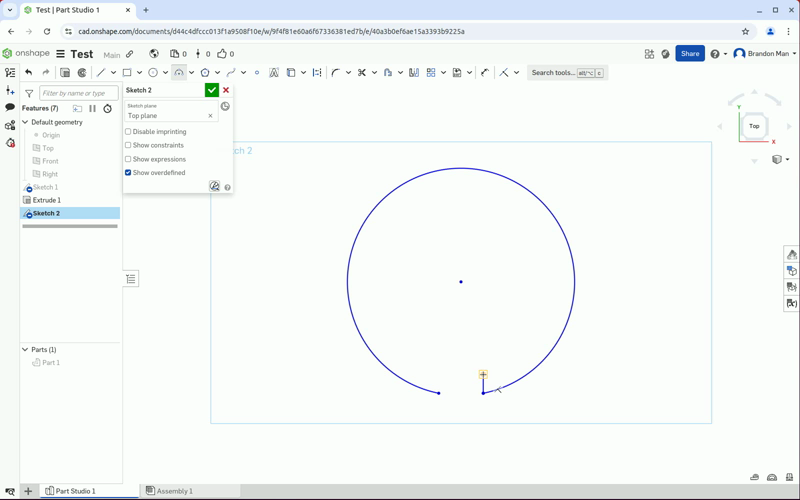
key_down(shift)
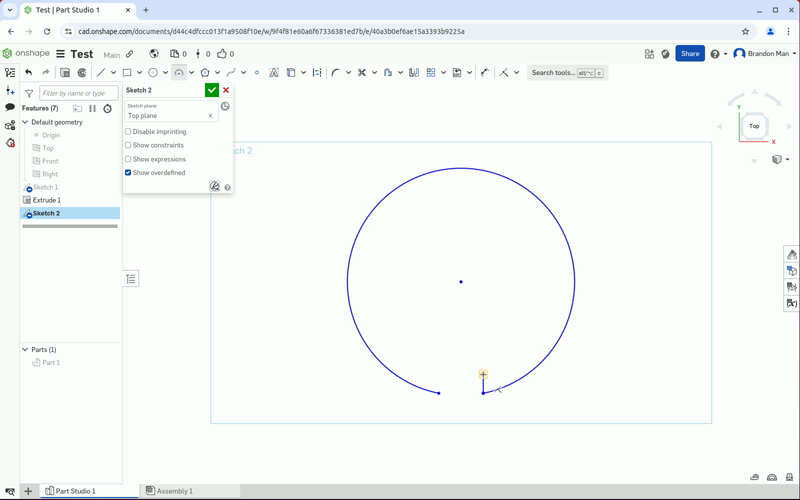
mouse_move(438, 374)
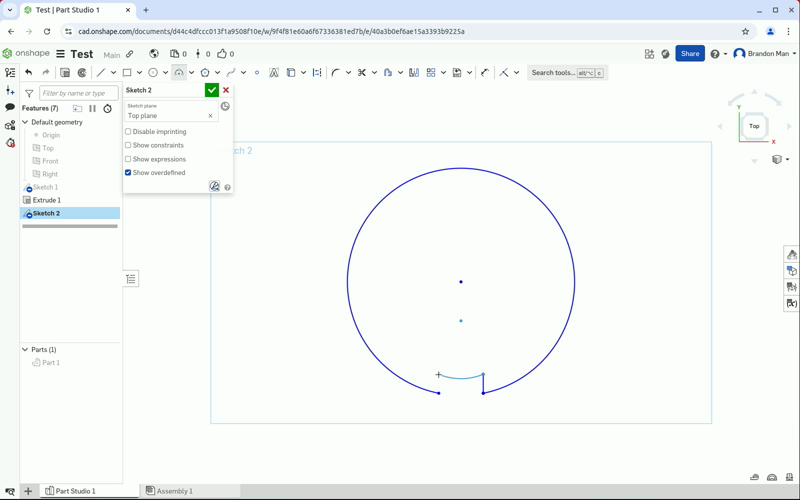
click(438, 374)
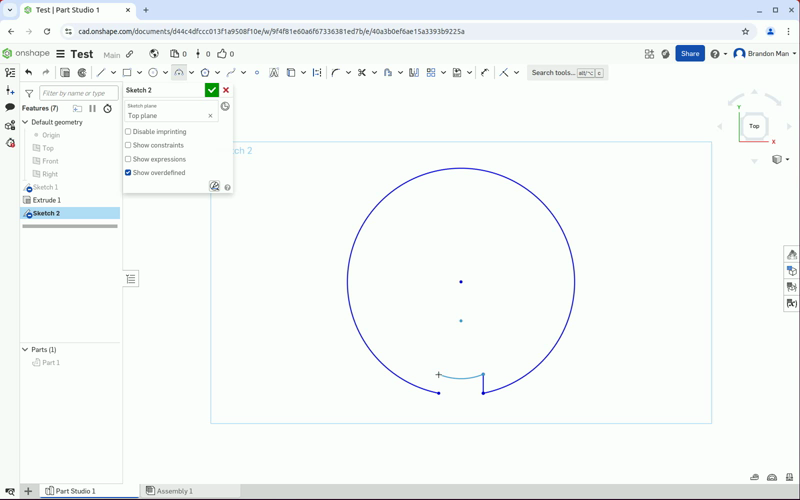
mouse_move(460, 185)
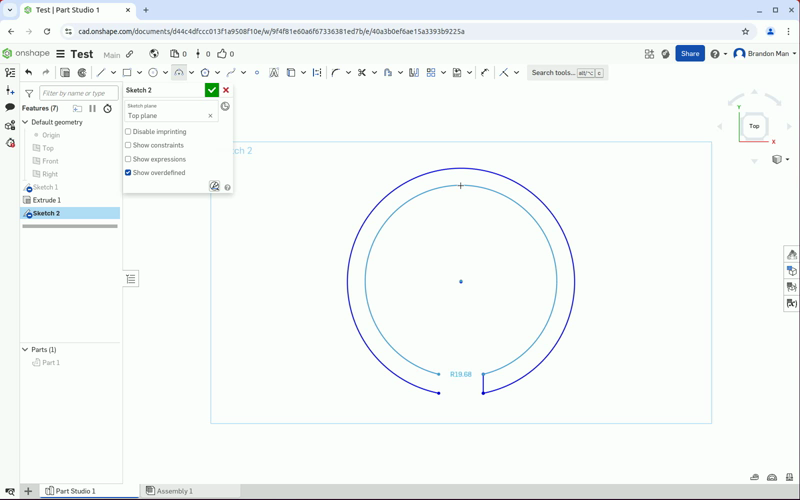
click(460, 185)
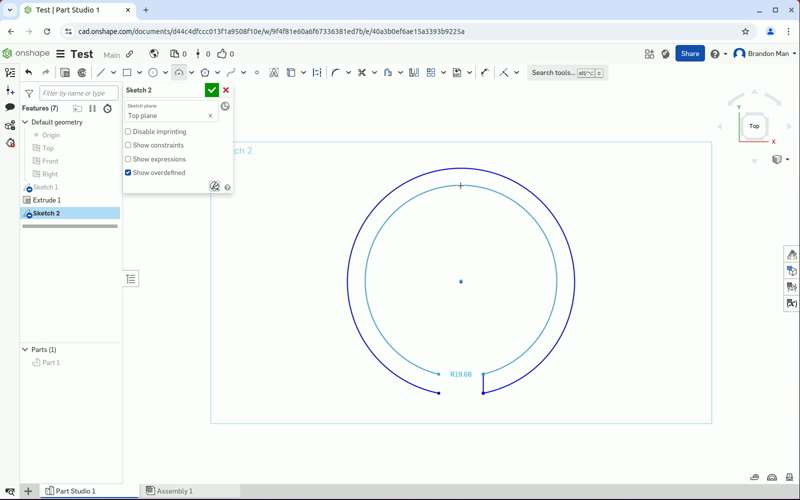
key_up(shift)
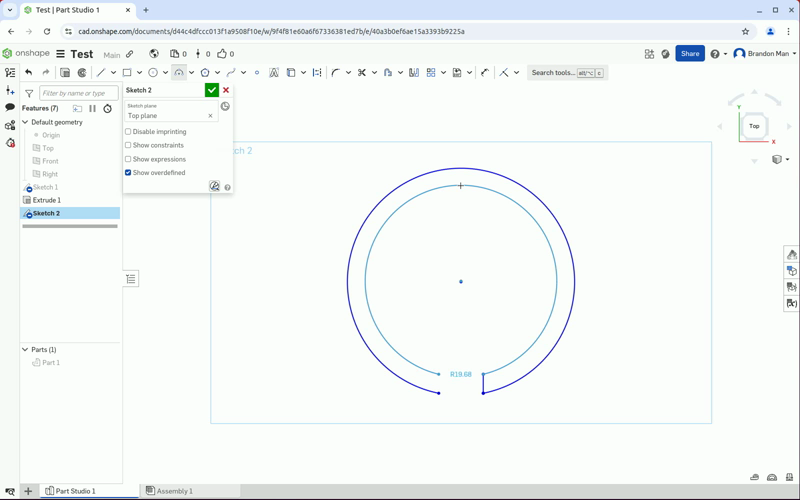
key(esc)
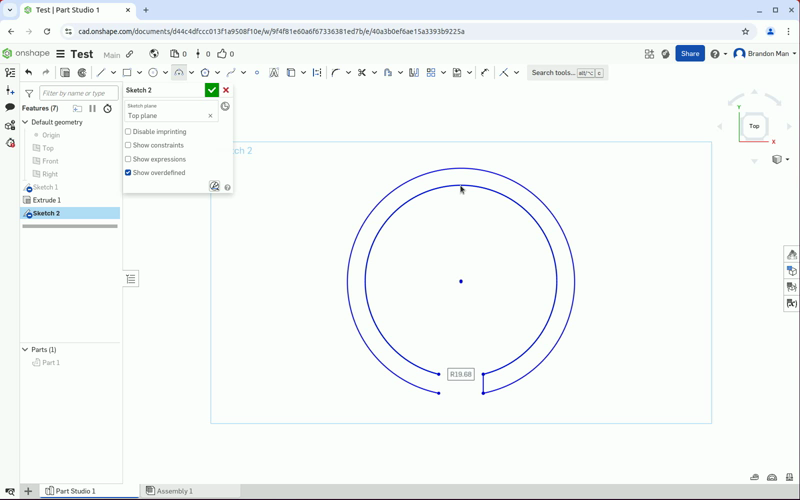
key(l)
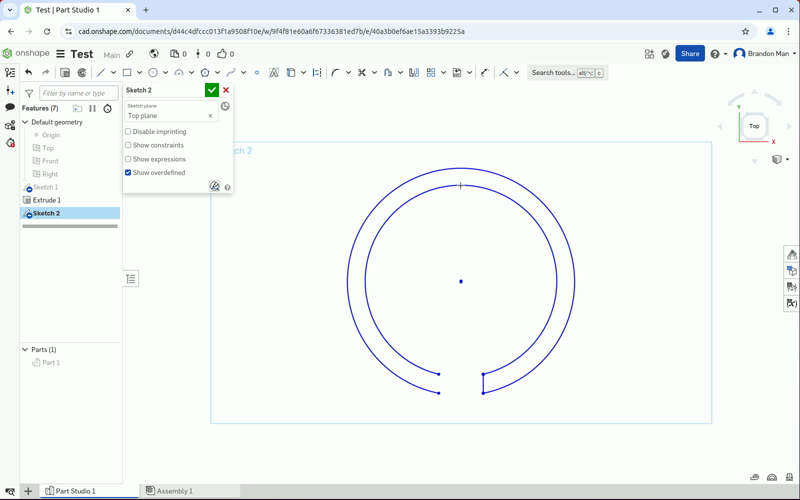
mouse_move(438, 374)
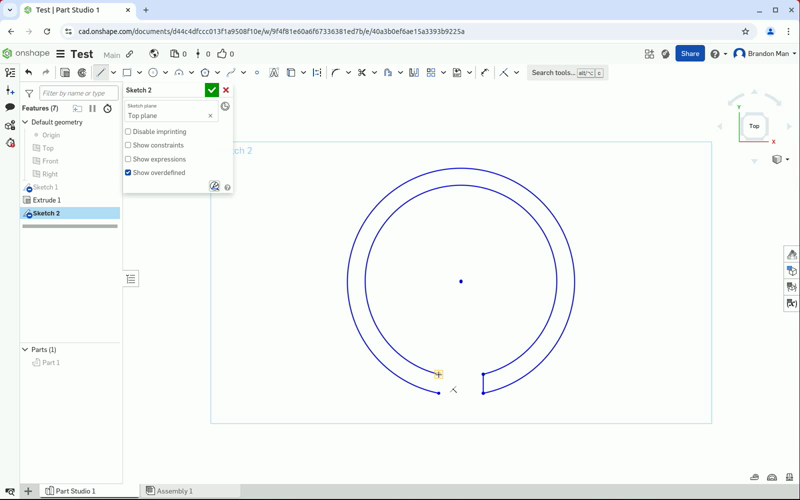
click(438, 374)
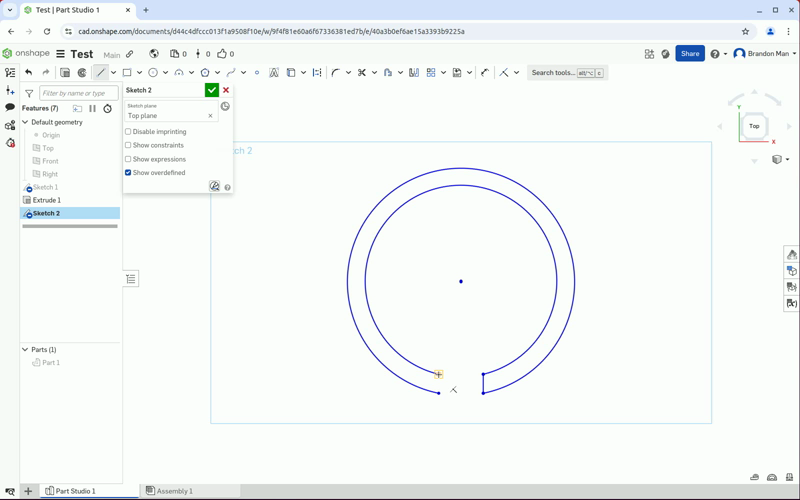
mouse_move(468, 374)
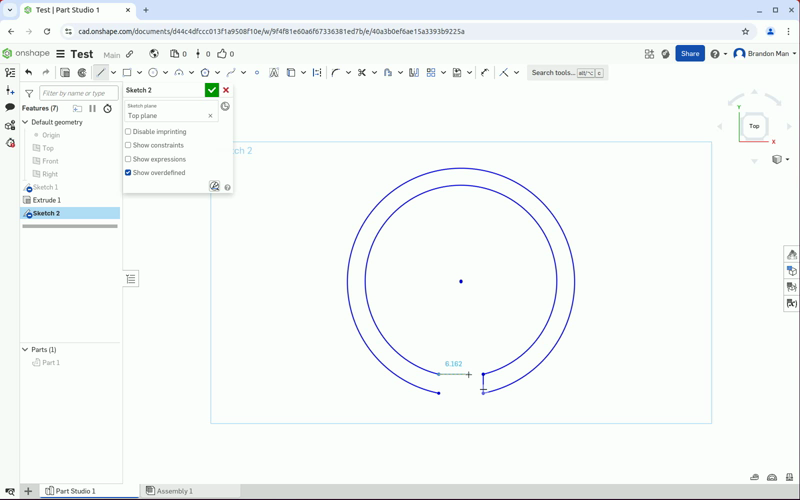
key_down(shift)
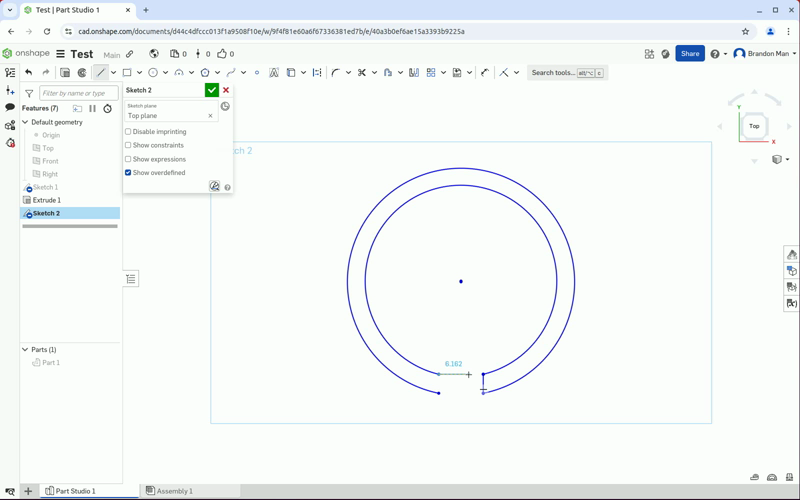
mouse_move(438, 393)
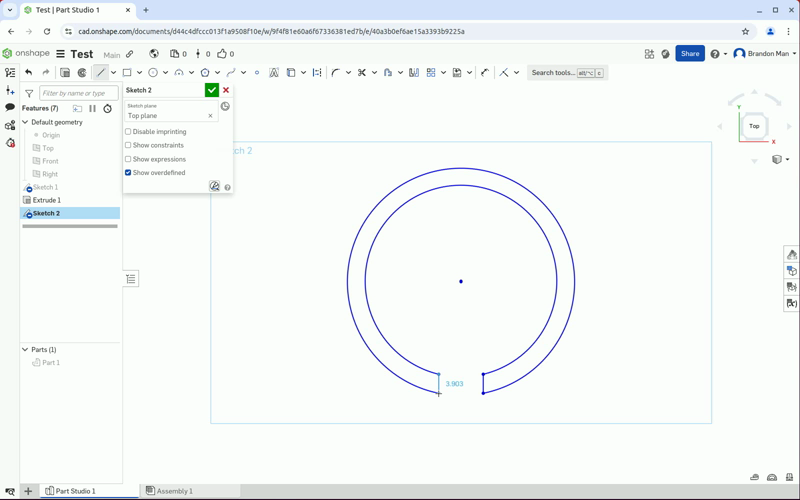
key_up(shift)
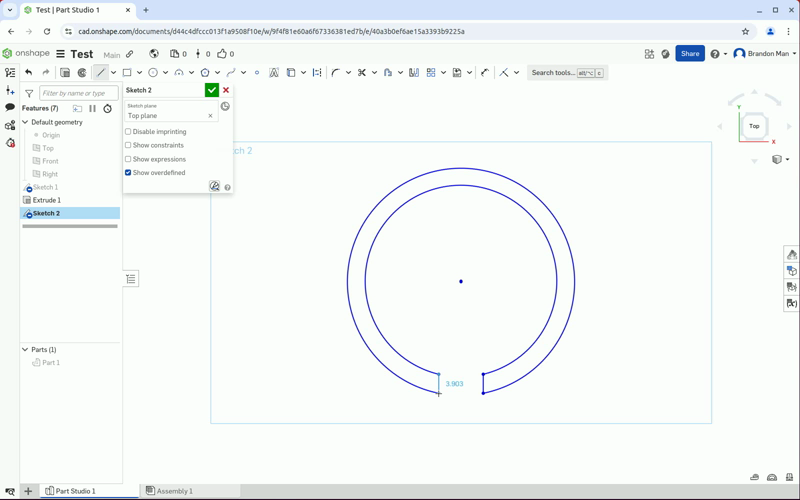
click(438, 393)
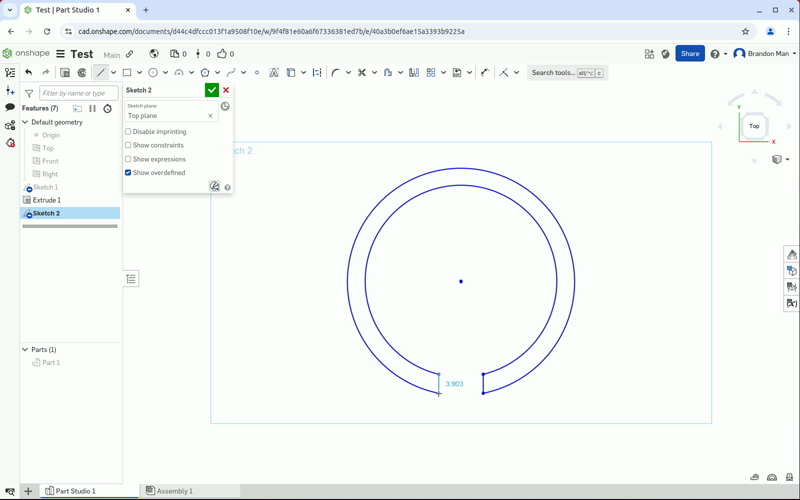
key(esc)
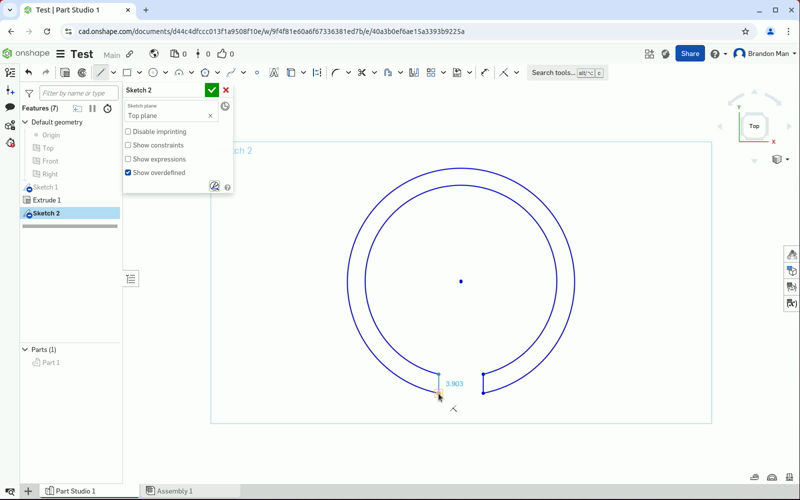
mouse_move(522, 198)
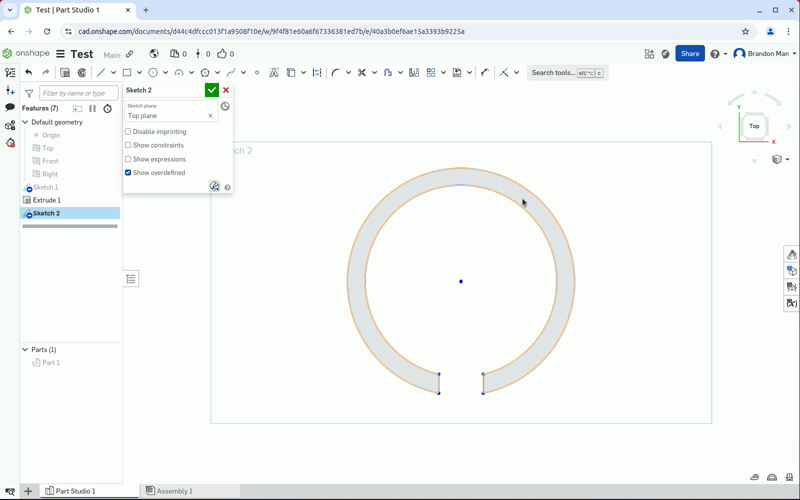
click(522, 198)
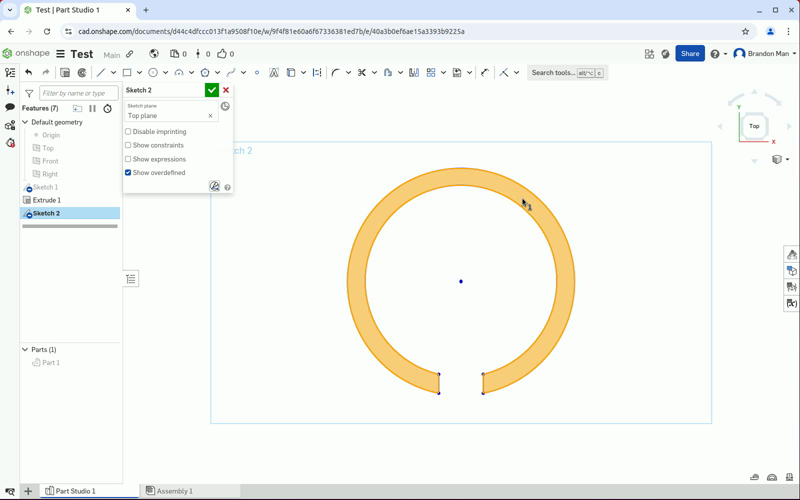
mouse_move(73, 352)
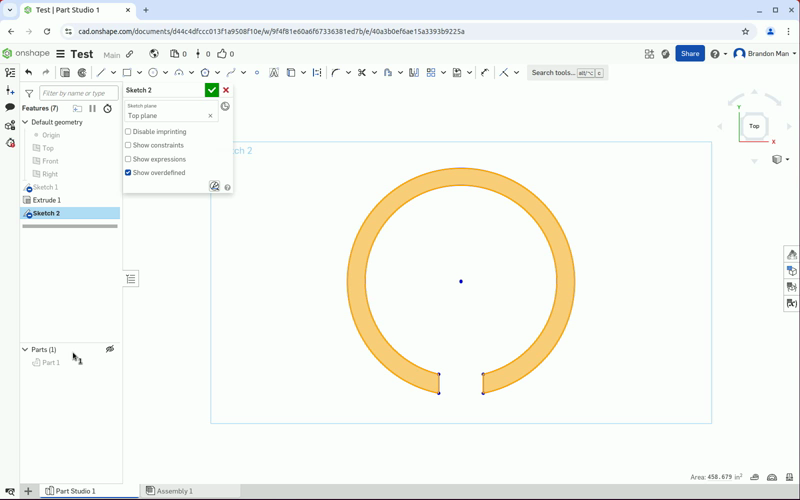
key(shift+y)
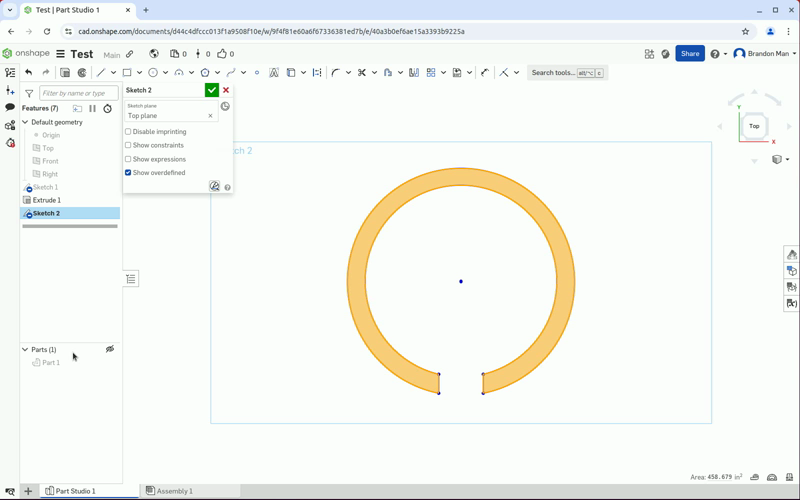
key(shift+e)
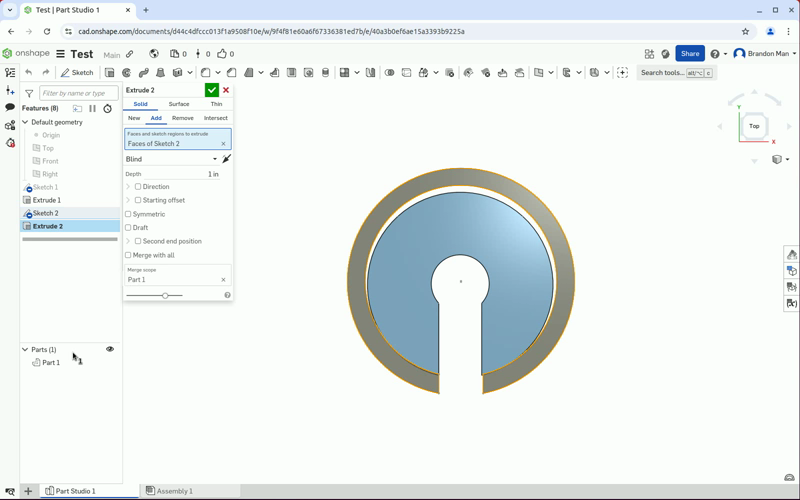
mouse_move(143, 106)
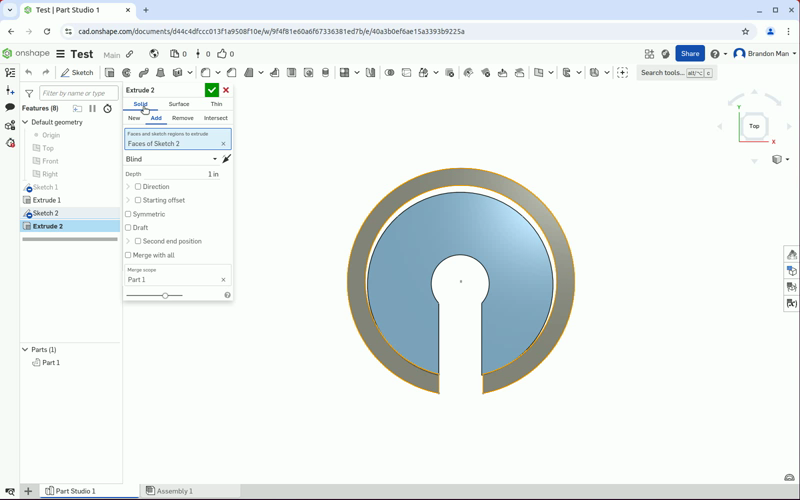
click(143, 106)
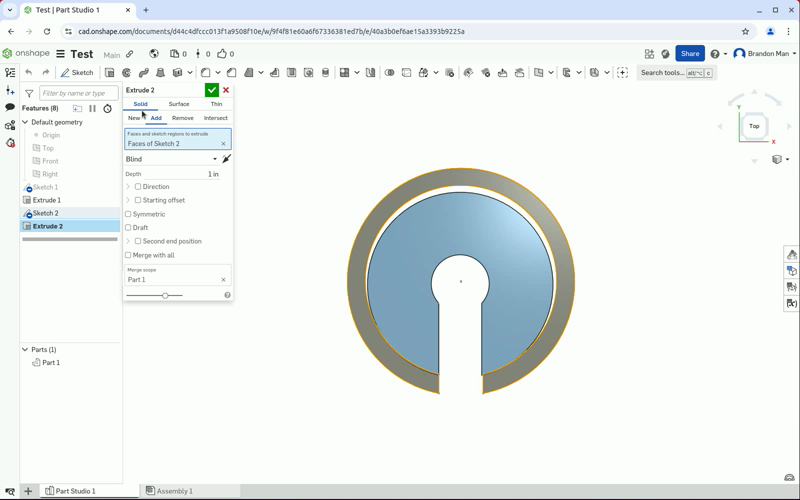
mouse_move(137, 120)
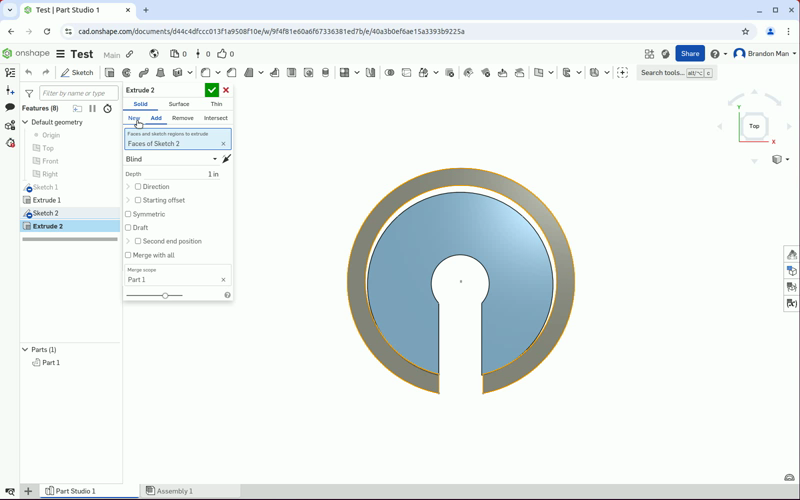
click(137, 120)
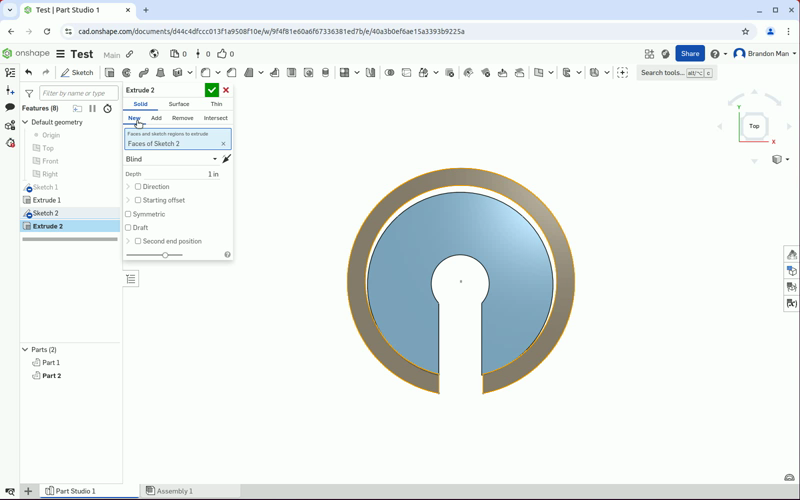
key(tab, 4)
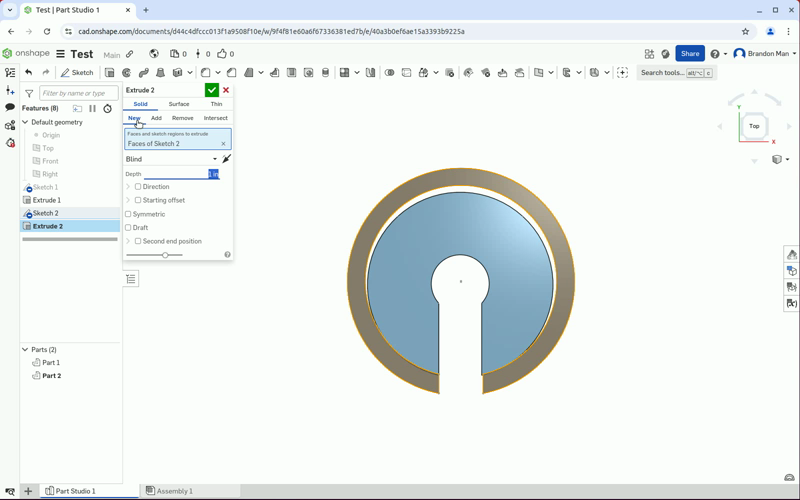
text(1.204)
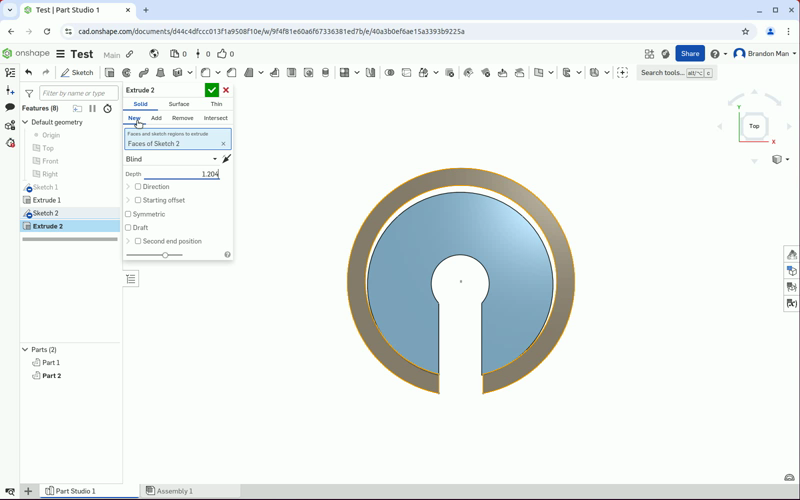
key(enter)
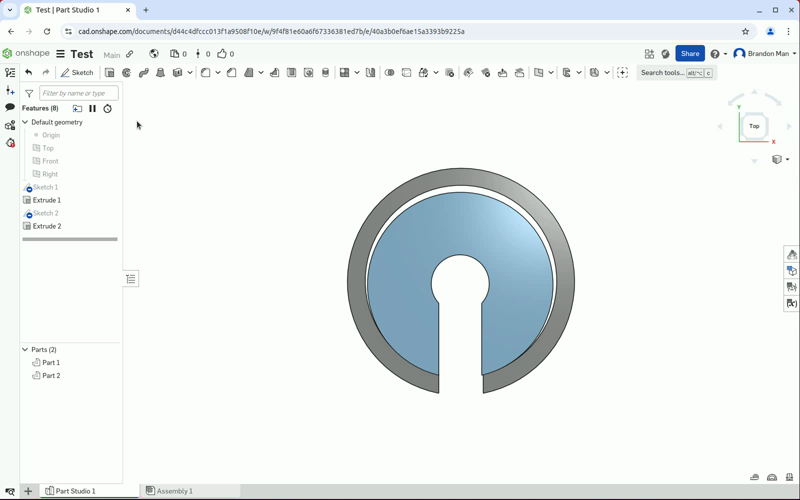
key(shift+h)
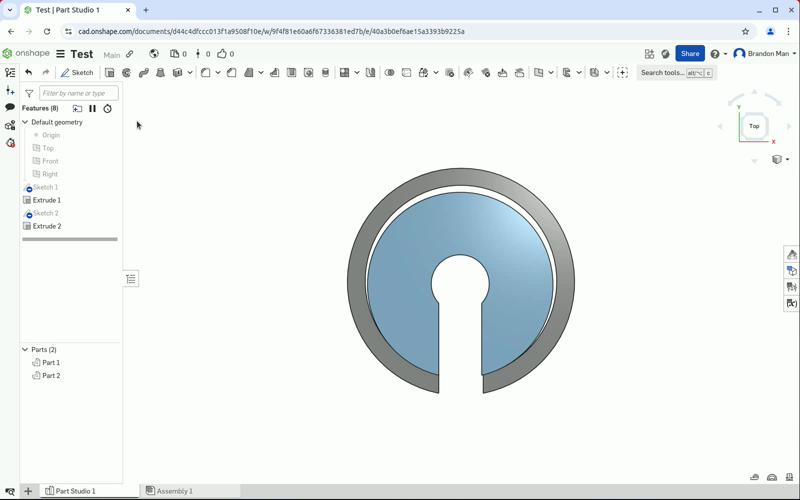
key(shift+h)
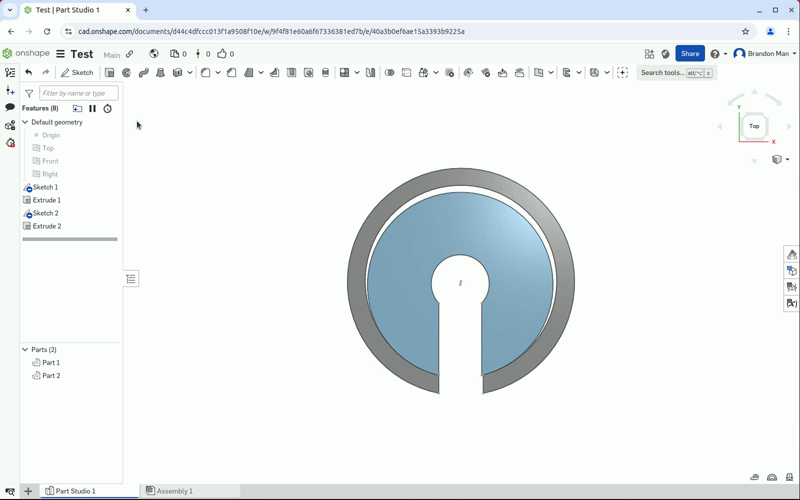
key(shift+7)
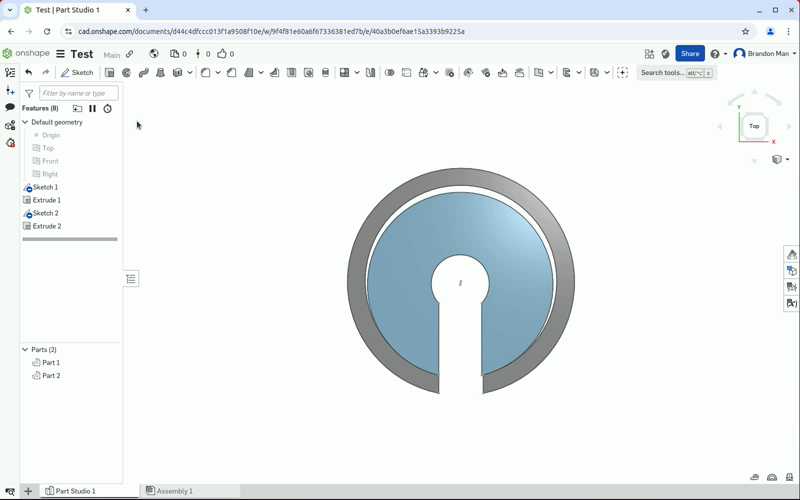
key(up, 3)
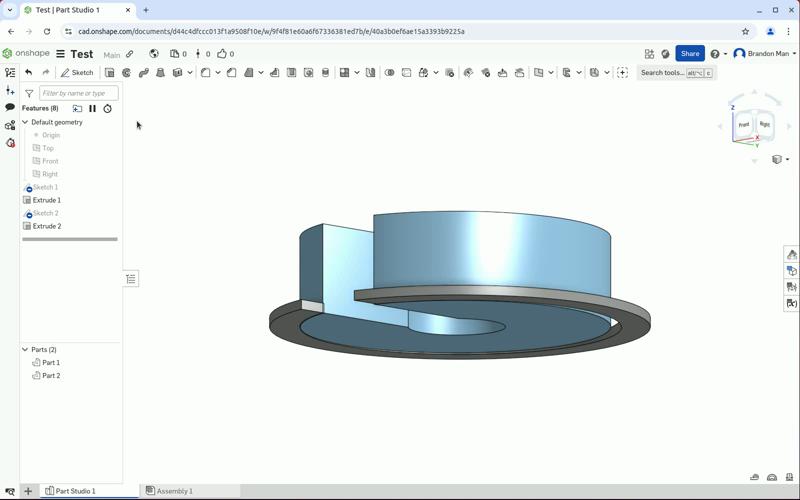
key(left, 3)
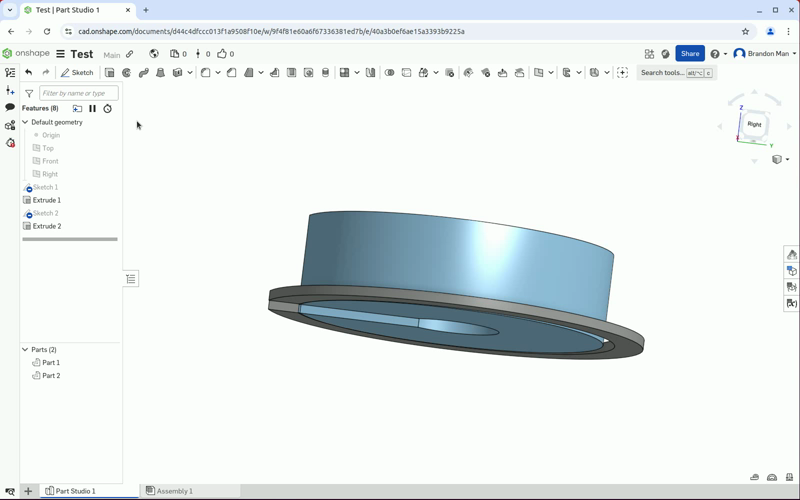
key(right, 3)
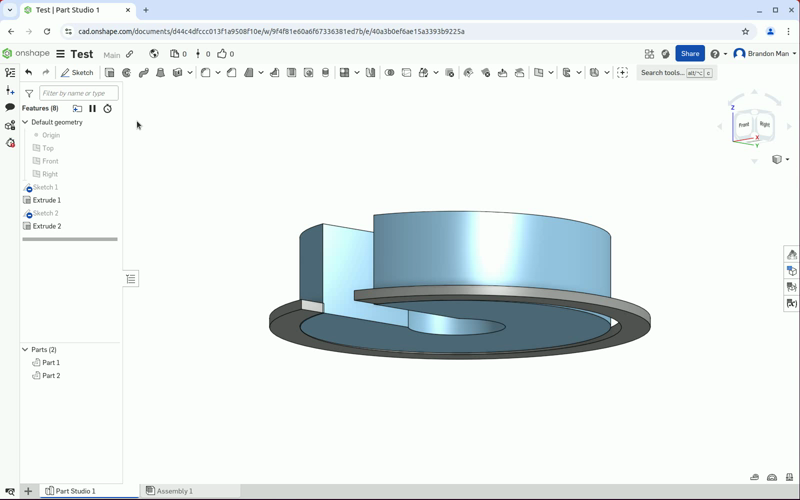
key(down, 3)
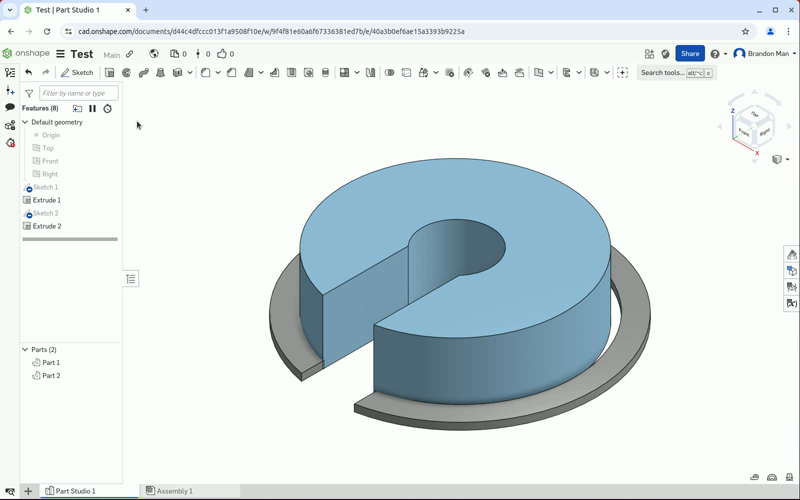
mouse_move(73, 189)
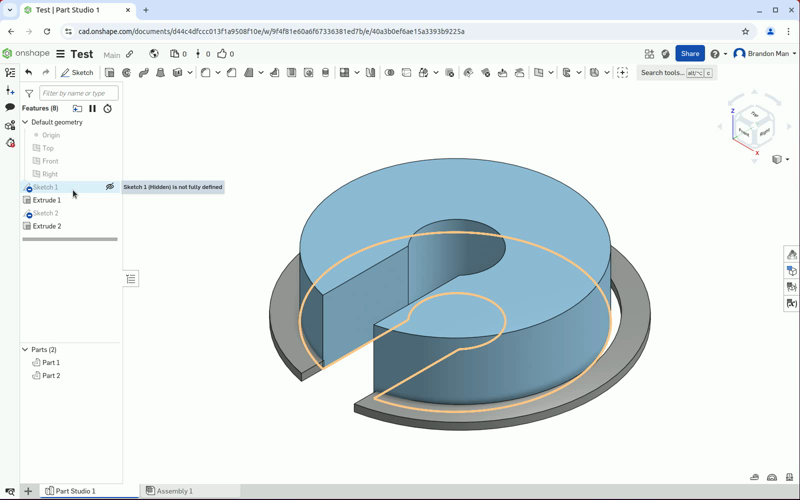
click(73, 189)